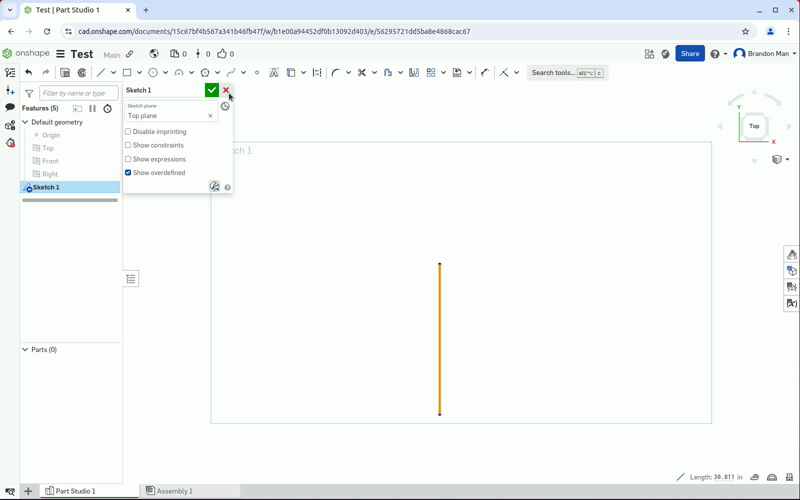
key(shift+h)
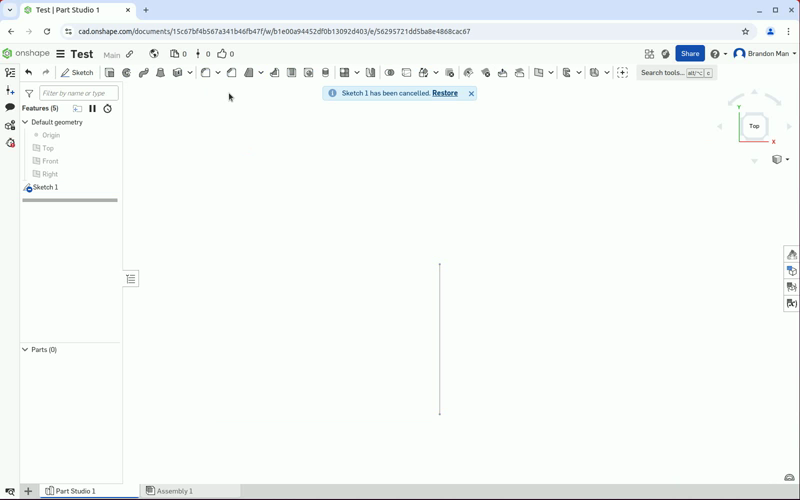
key(shift+s)
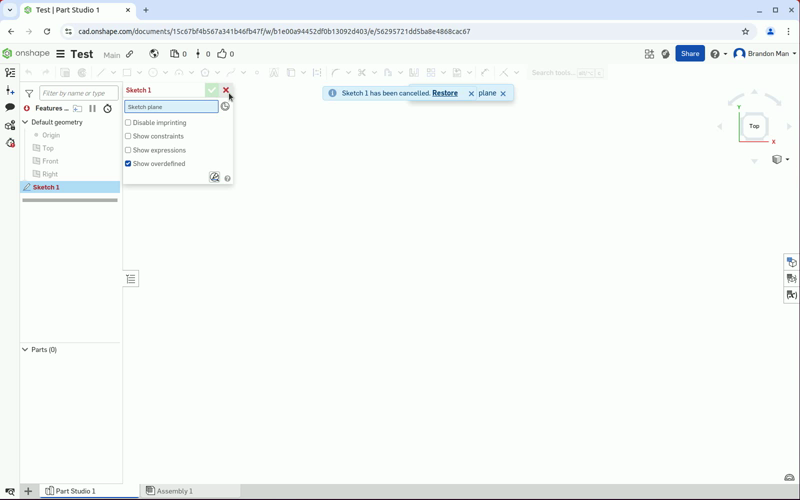
mouse_move(73, 150)
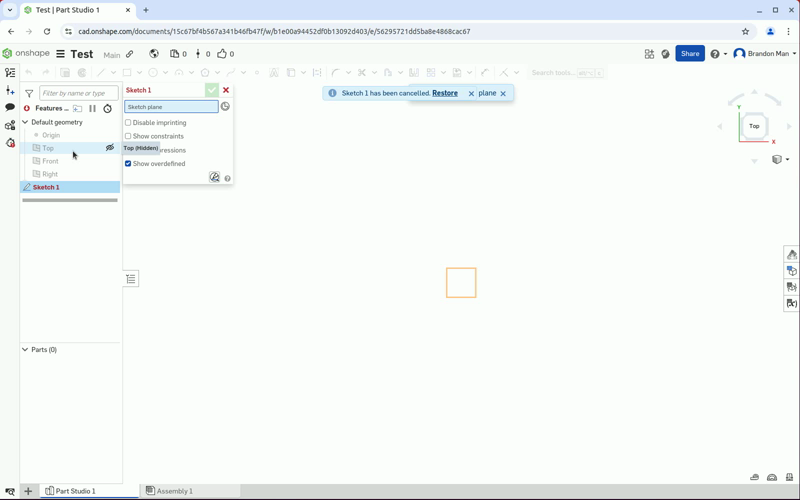
click(73, 150)
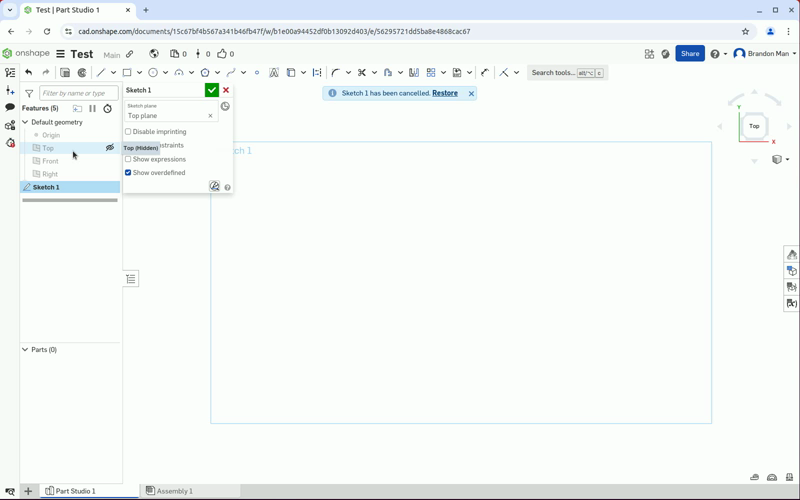
mouse_move(73, 352)
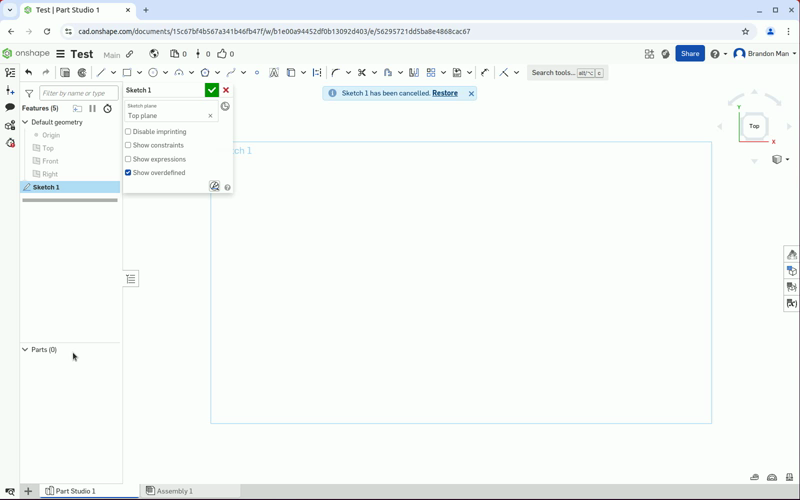
key(y)
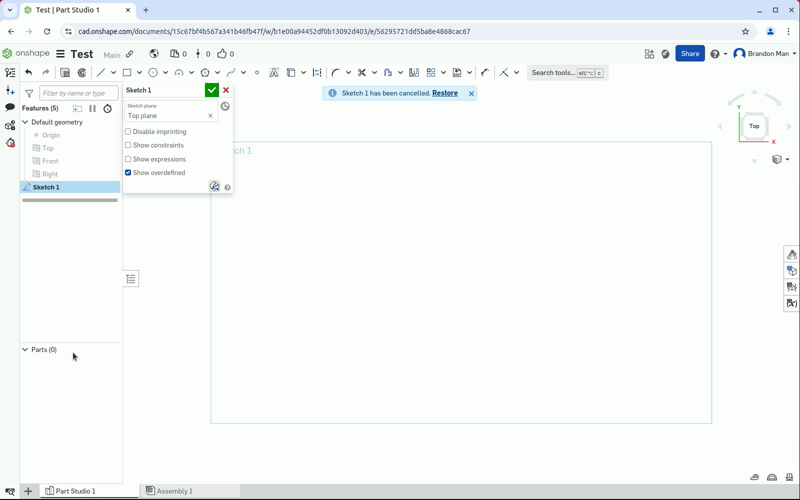
key(l)
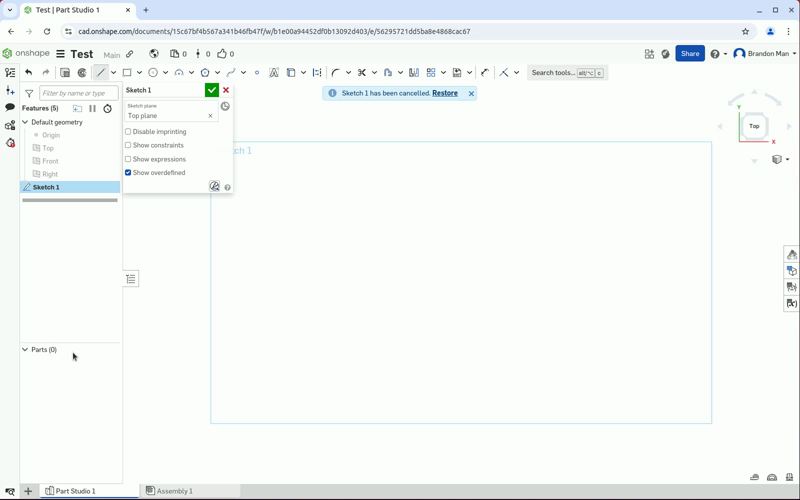
key_down(shift)
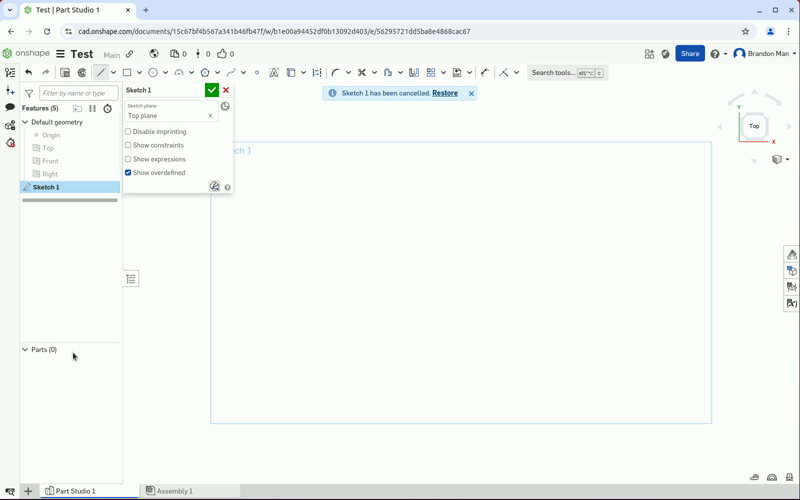
mouse_move(401, 330)
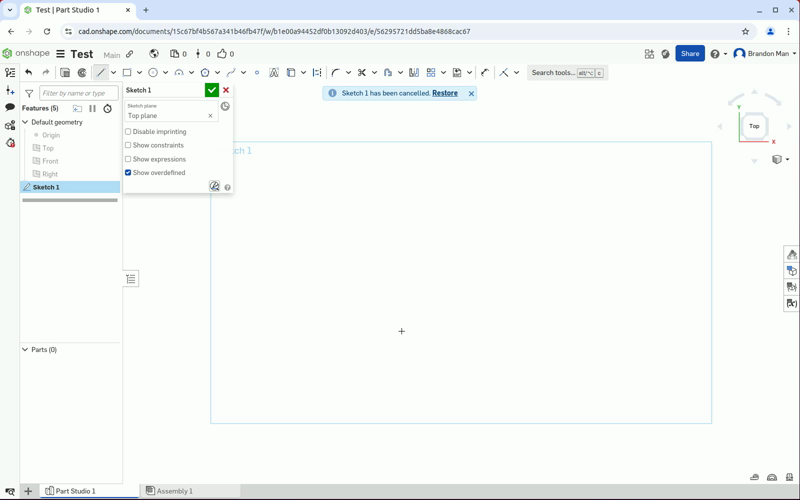
click(401, 330)
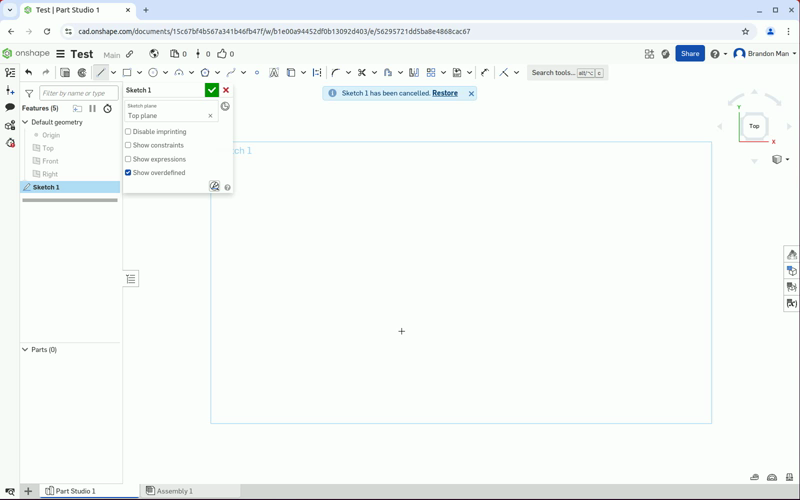
key_up(shift)
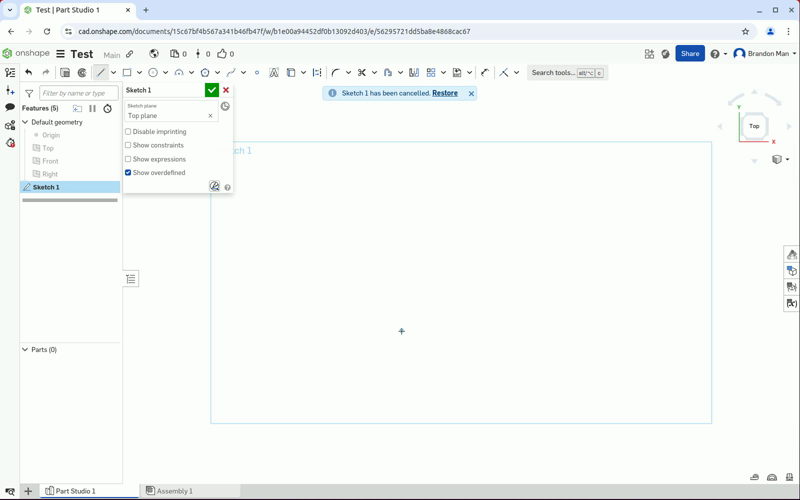
key_down(shift)
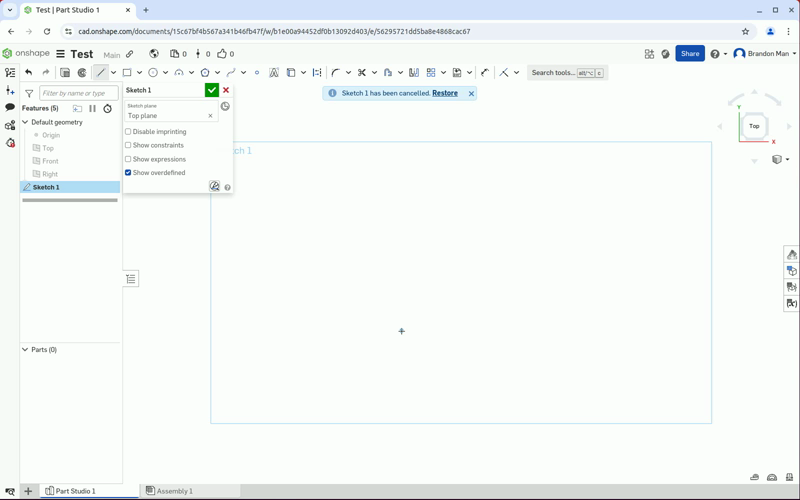
mouse_move(518, 330)
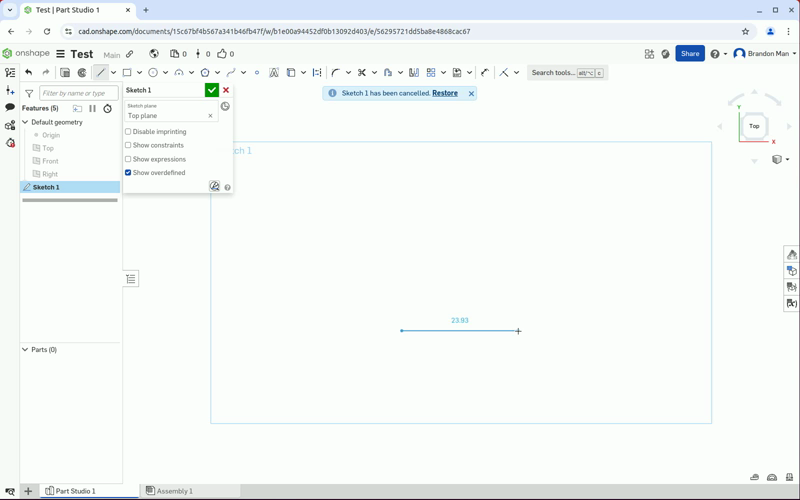
click(518, 330)
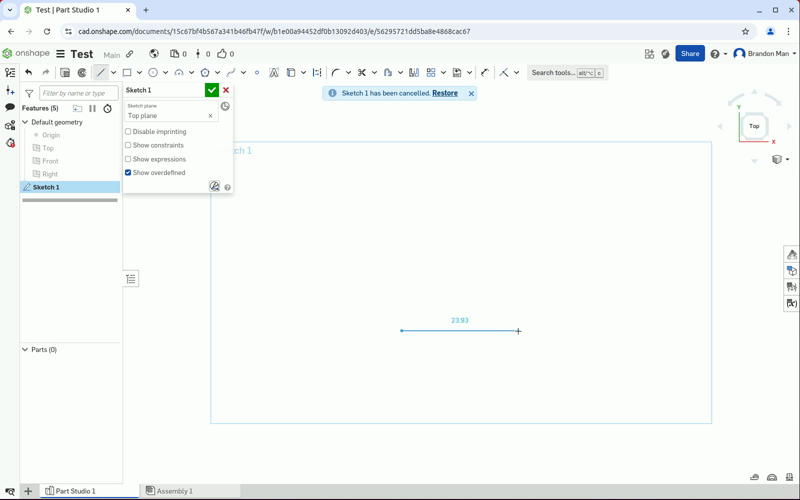
key_up(shift)
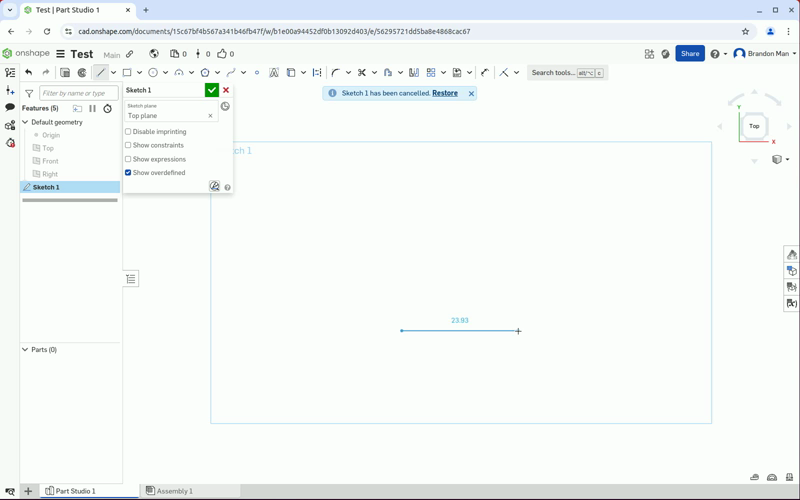
key_down(shift)
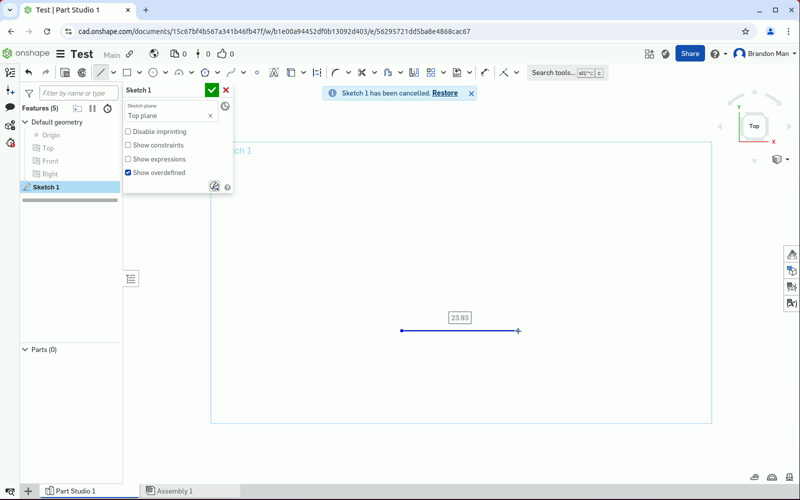
mouse_move(518, 170)
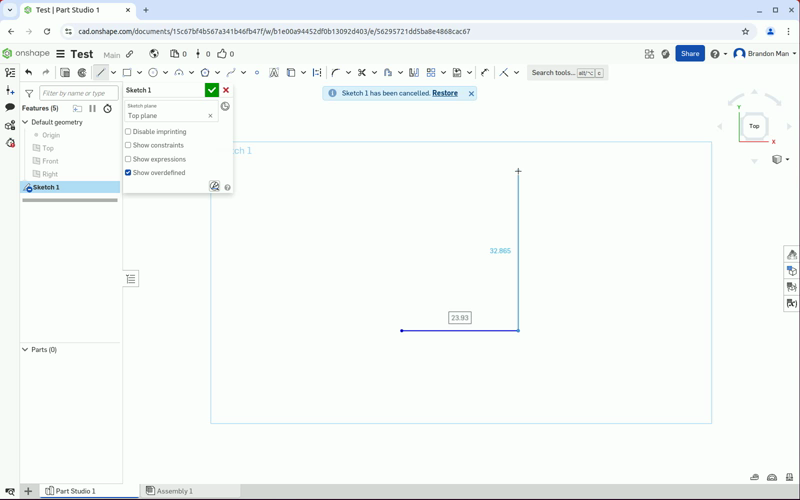
click(518, 170)
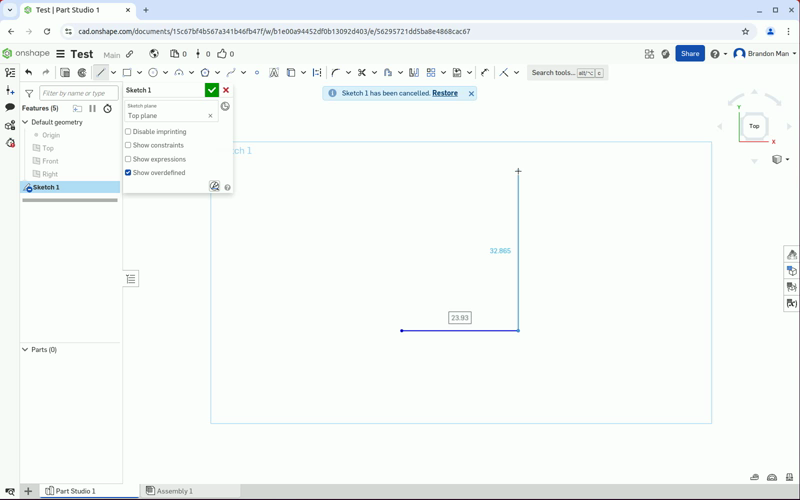
key_up(shift)
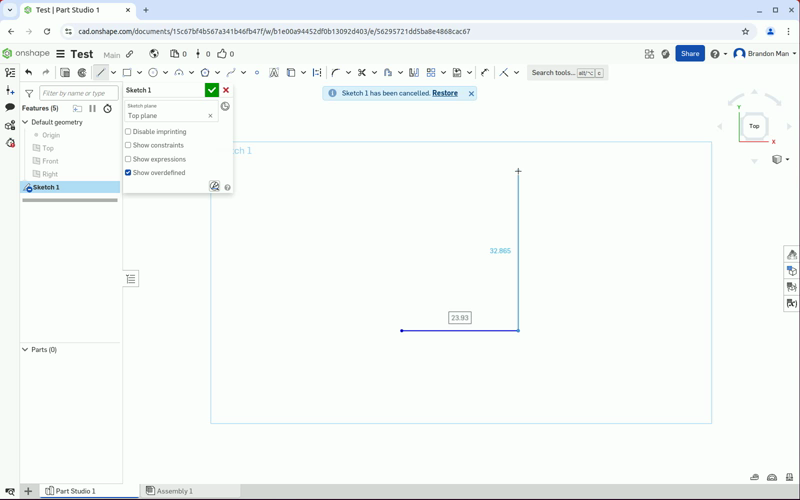
key_down(shift)
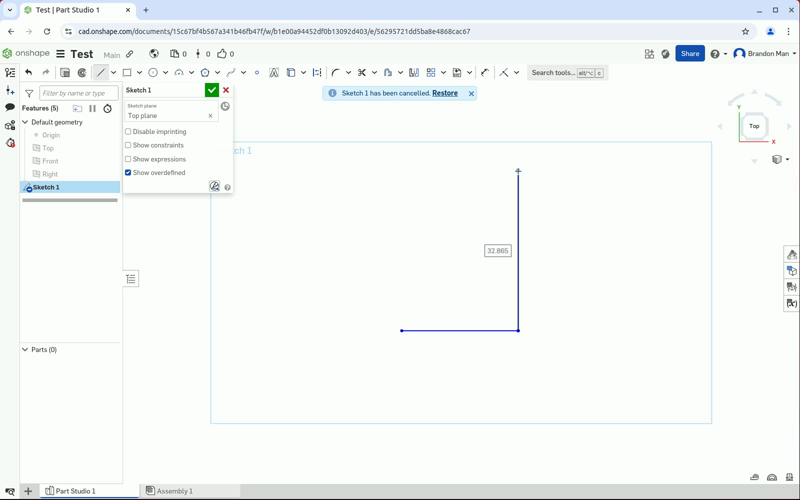
mouse_move(401, 170)
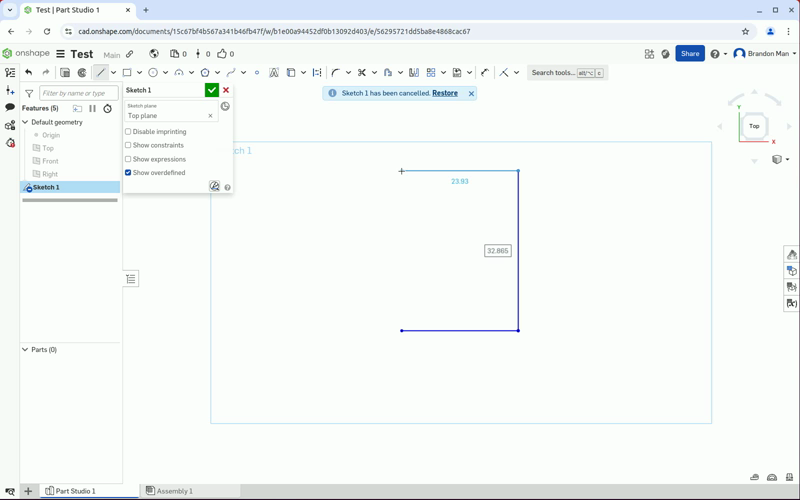
click(401, 170)
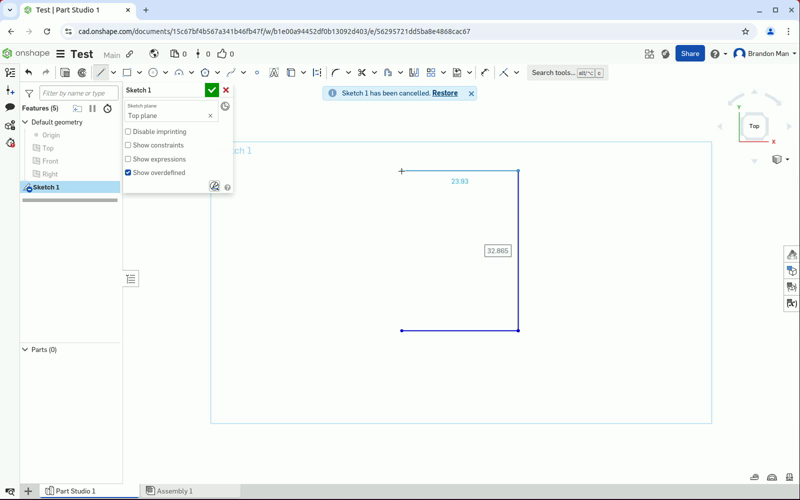
key_up(shift)
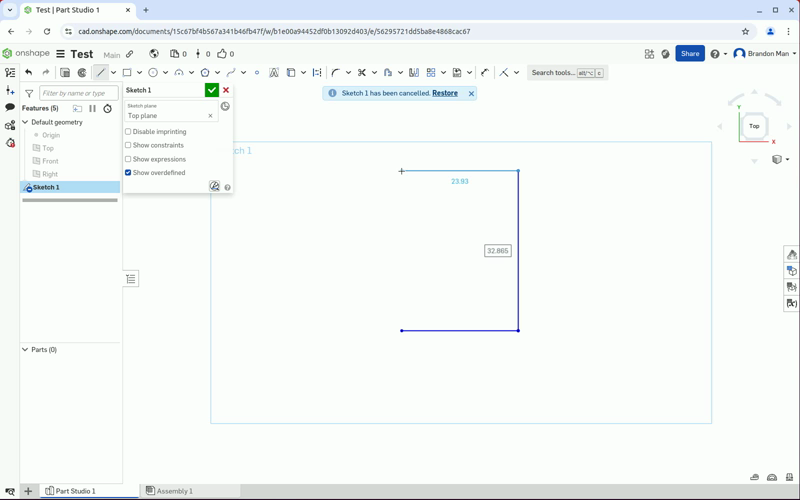
key_down(shift)
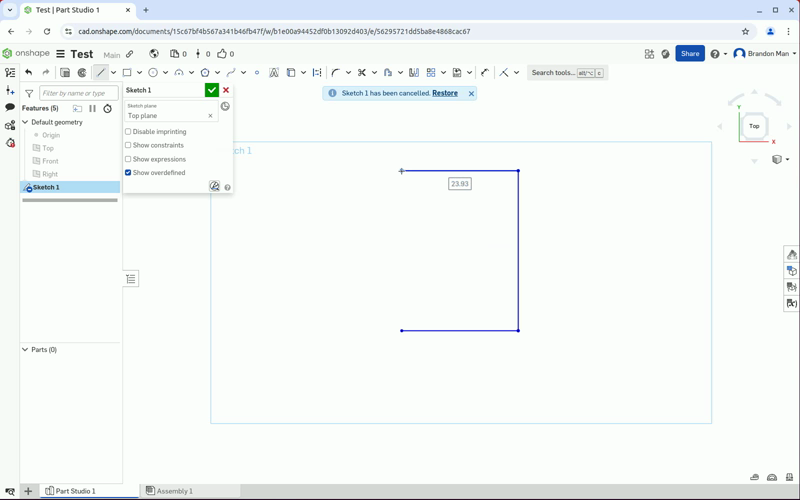
mouse_move(401, 330)
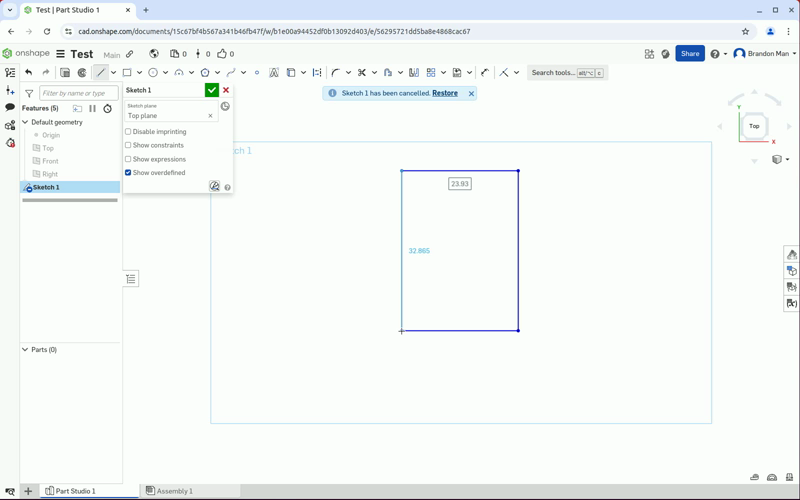
key_up(shift)
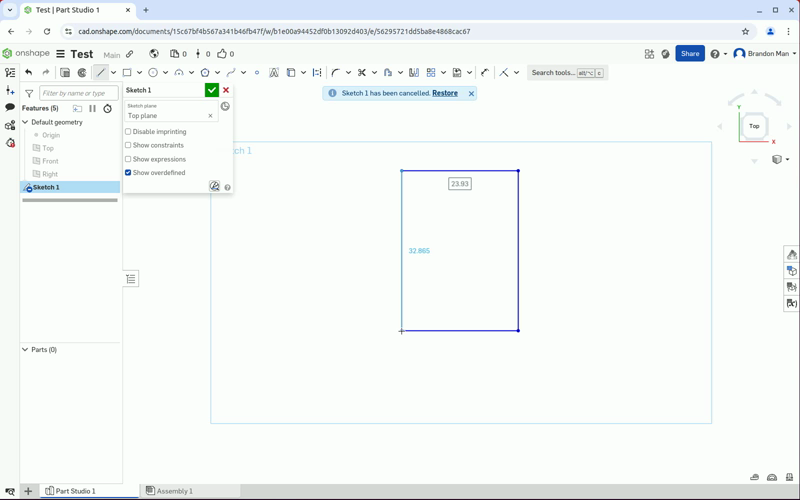
click(401, 330)
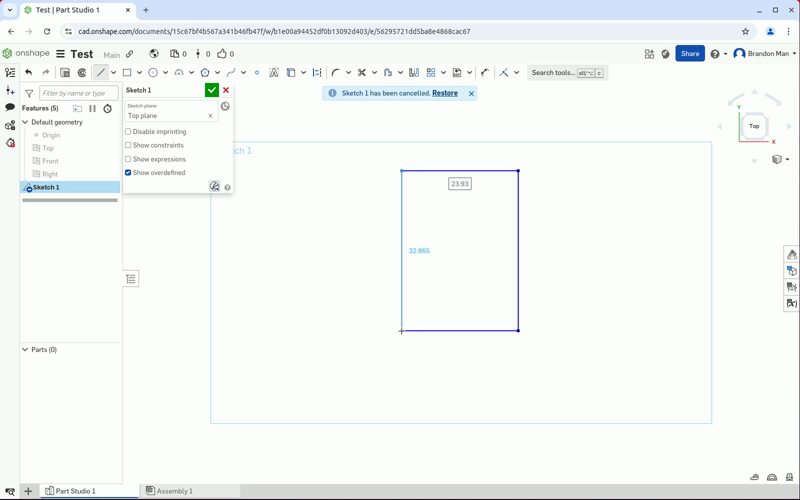
key(esc)
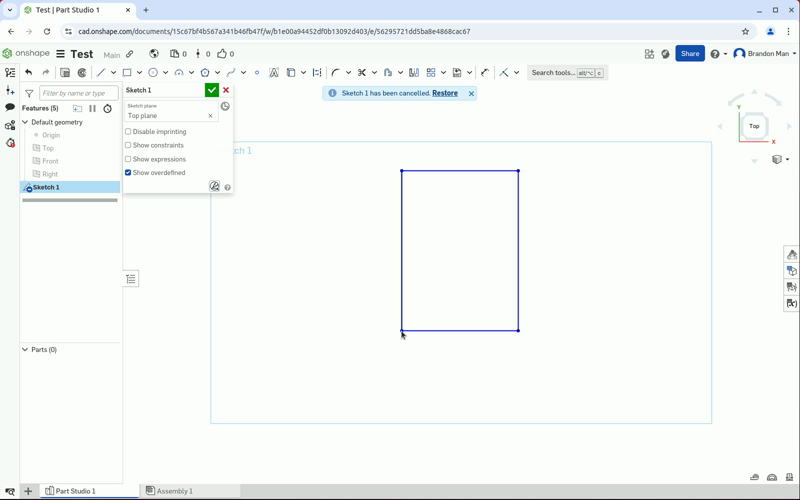
mouse_move(458, 291)
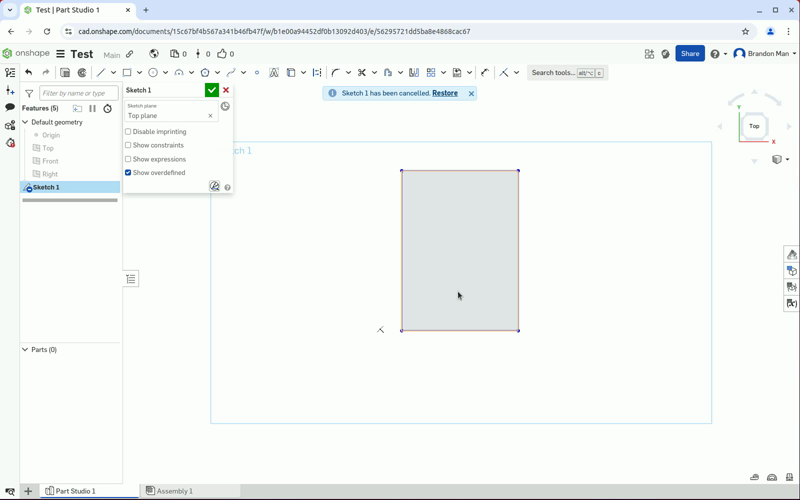
click(458, 291)
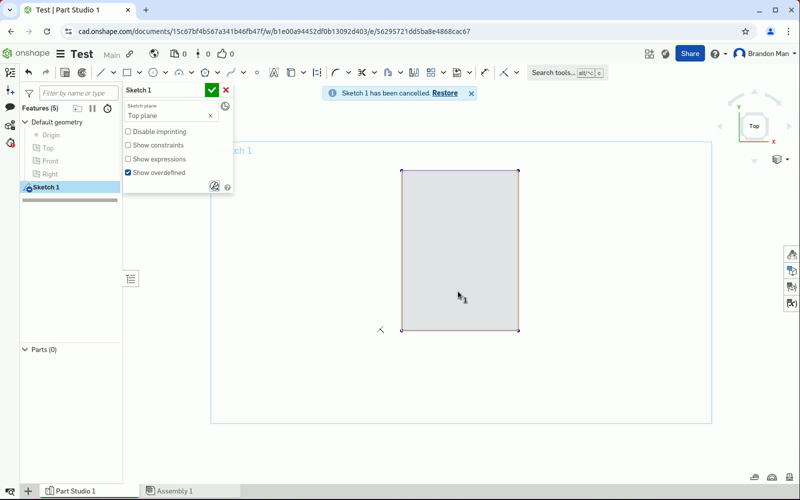
mouse_move(73, 352)
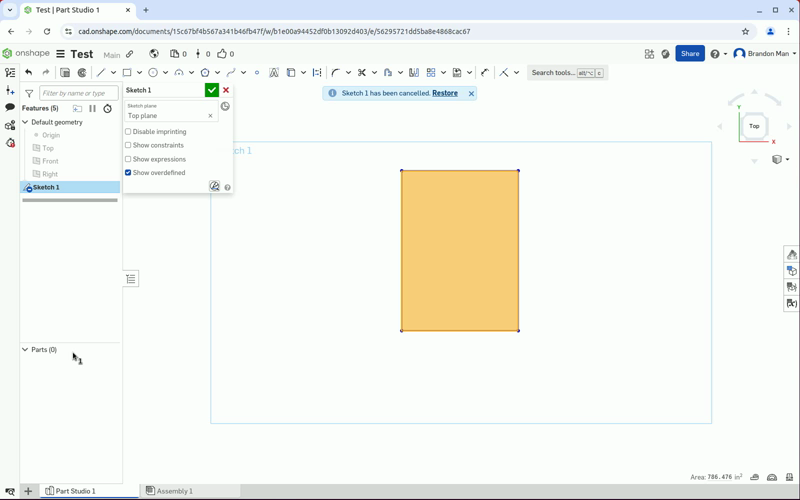
key(shift+y)
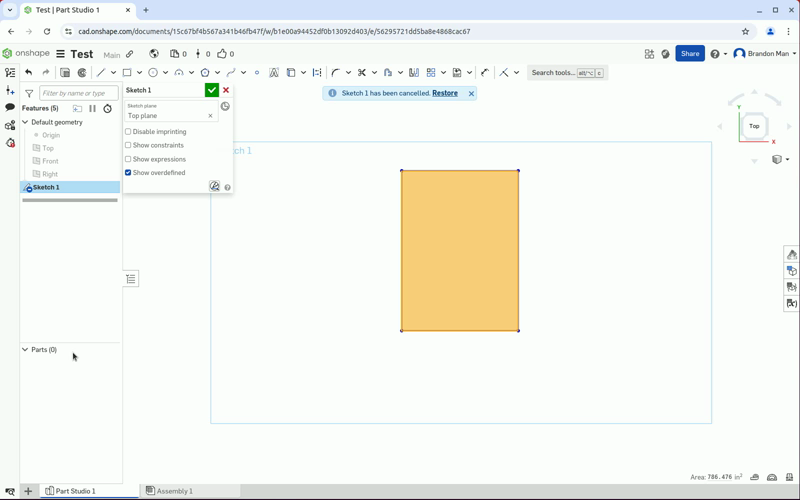
key(shift+e)
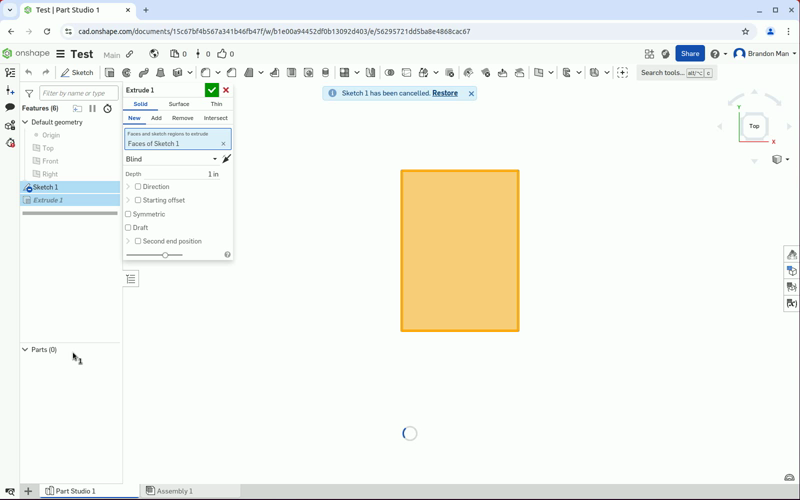
mouse_move(143, 106)
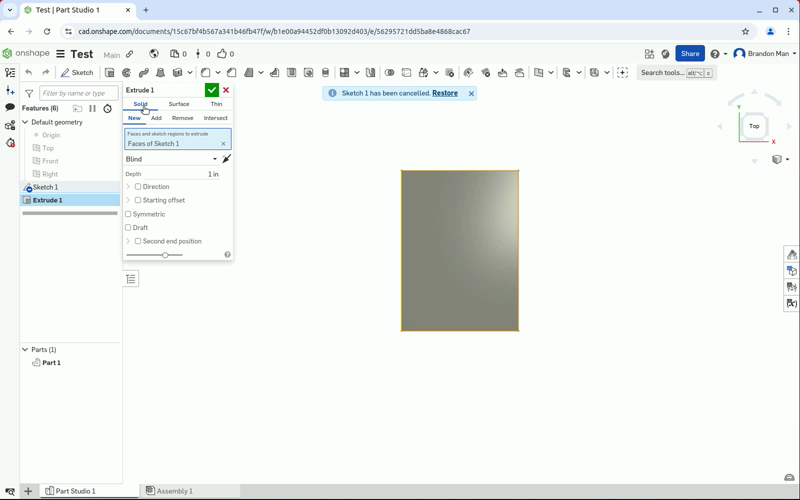
click(143, 106)
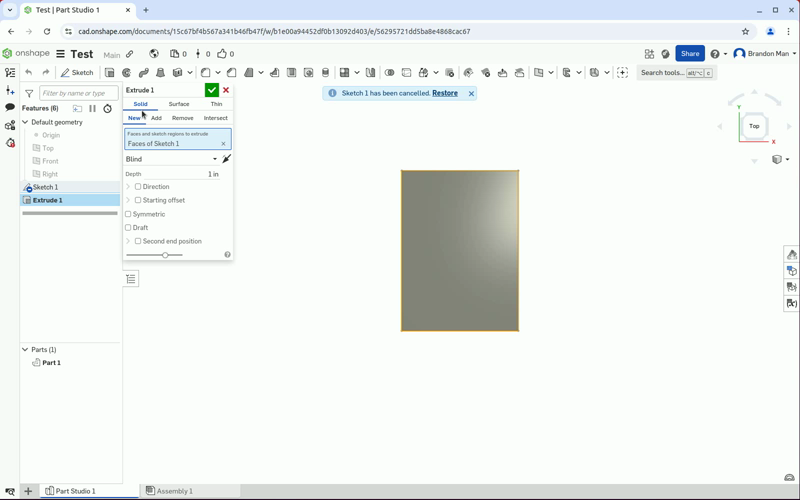
mouse_move(137, 120)
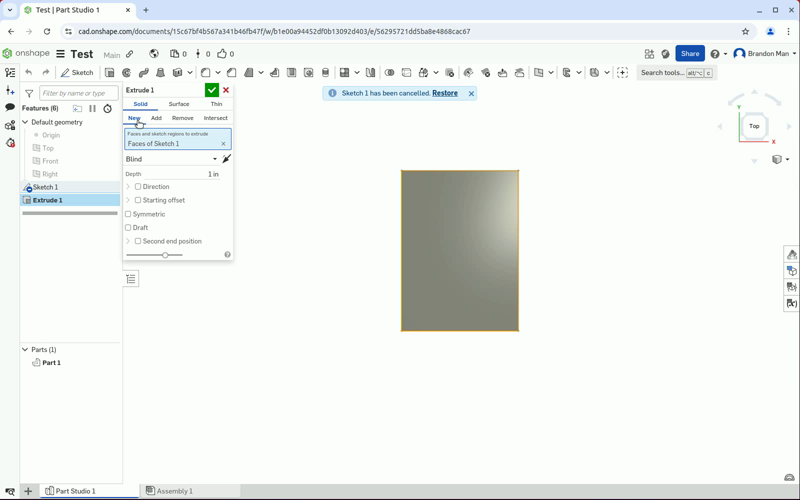
click(137, 120)
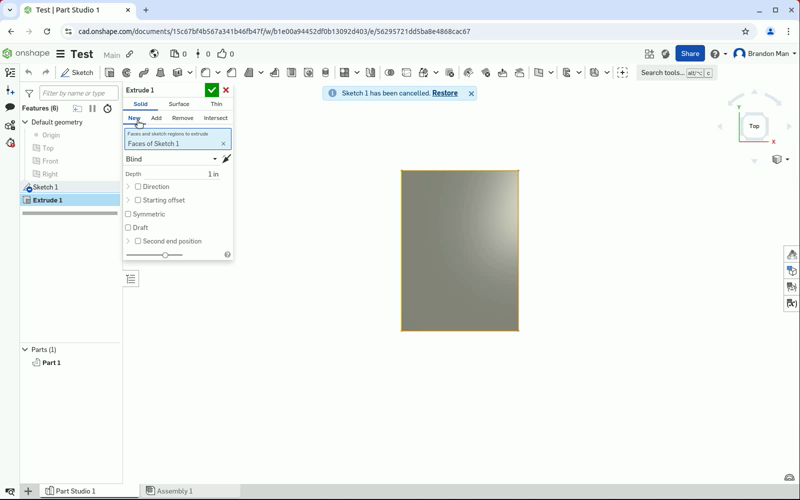
key(tab, 4)
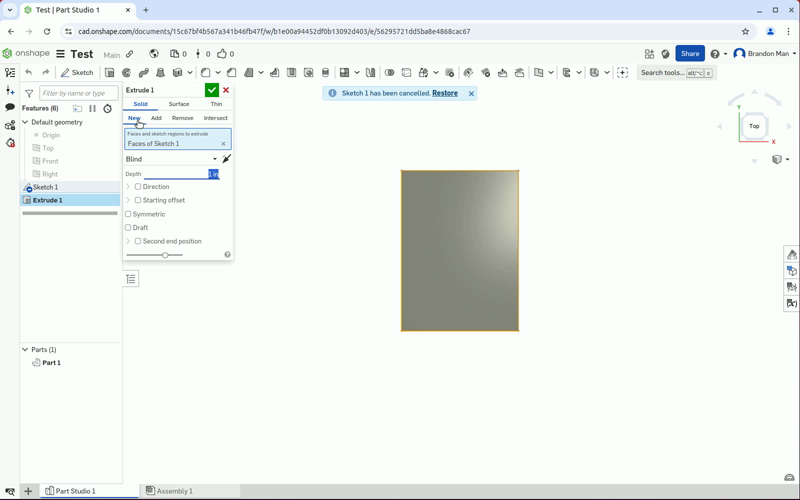
text(-0.241)
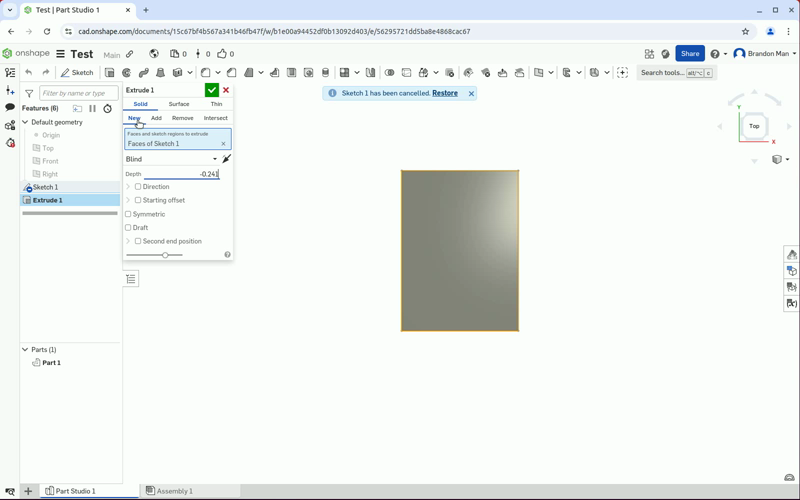
key(enter)
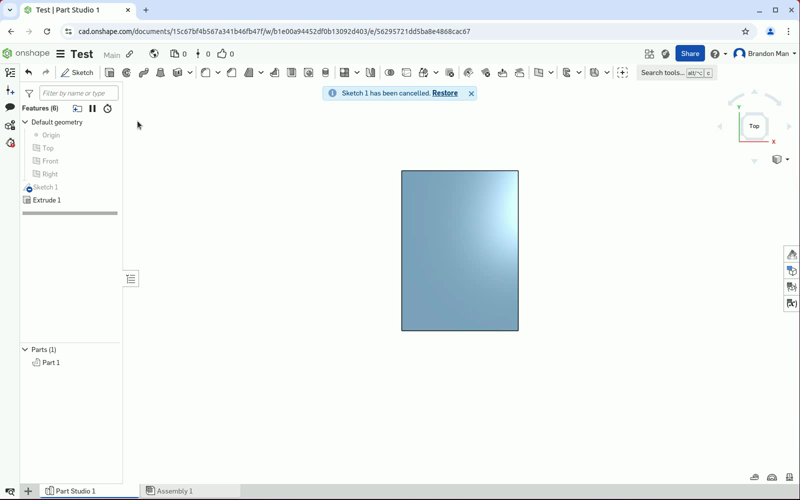
key(shift+h)
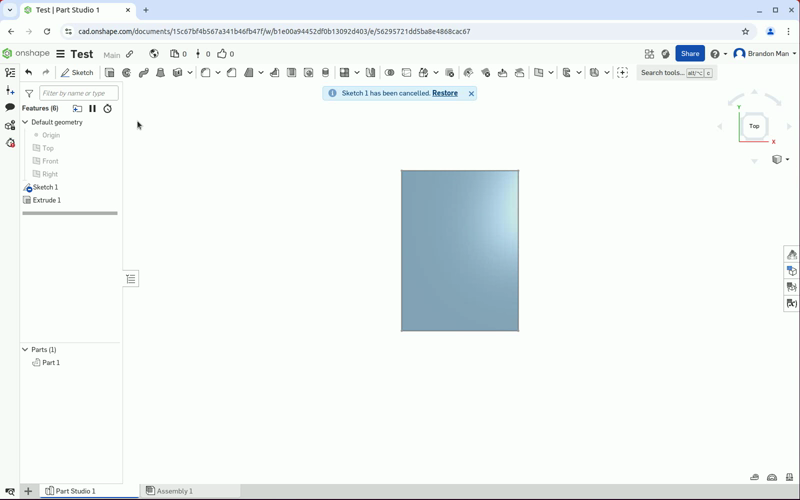
key(shift+h)
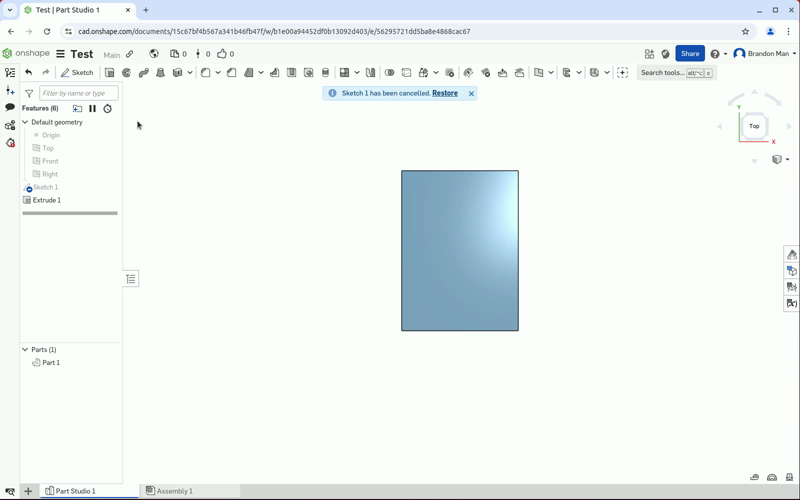
mouse_move(73, 189)
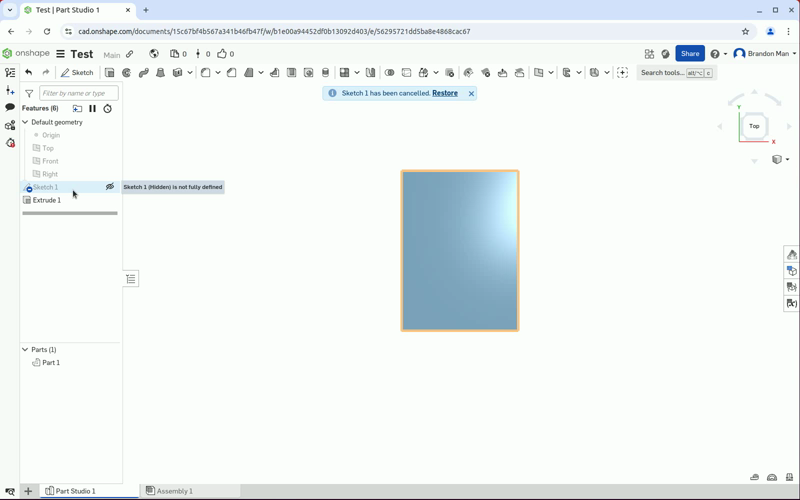
click(73, 189)
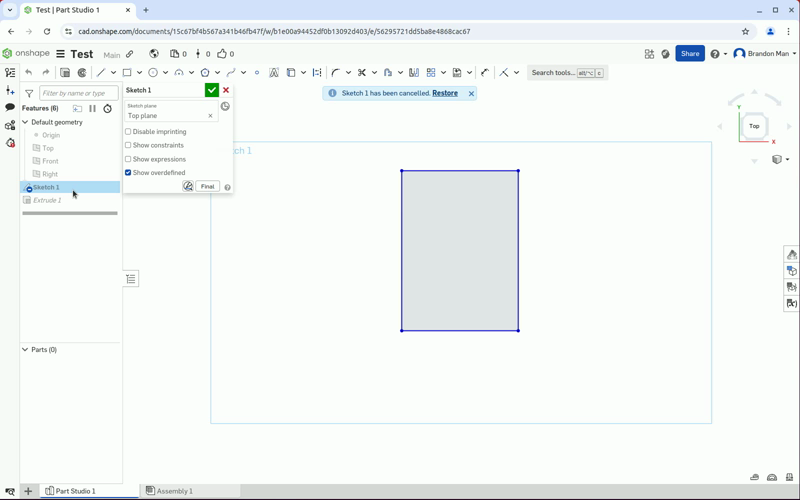
mouse_move(229, 92)
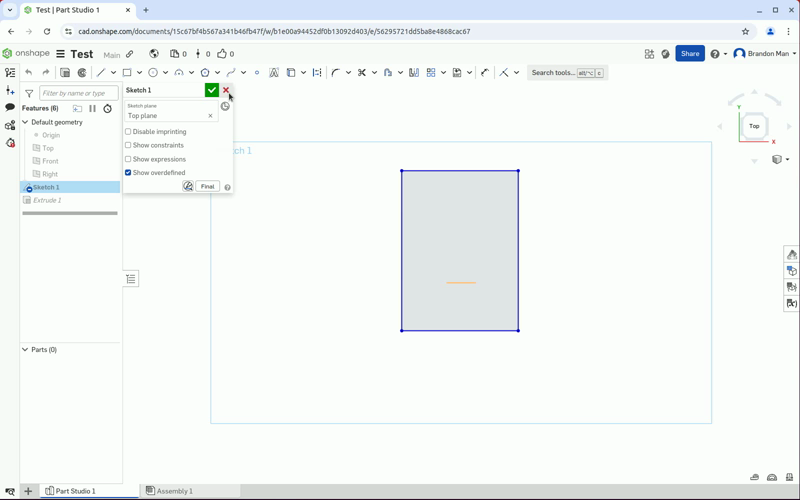
click(229, 92)
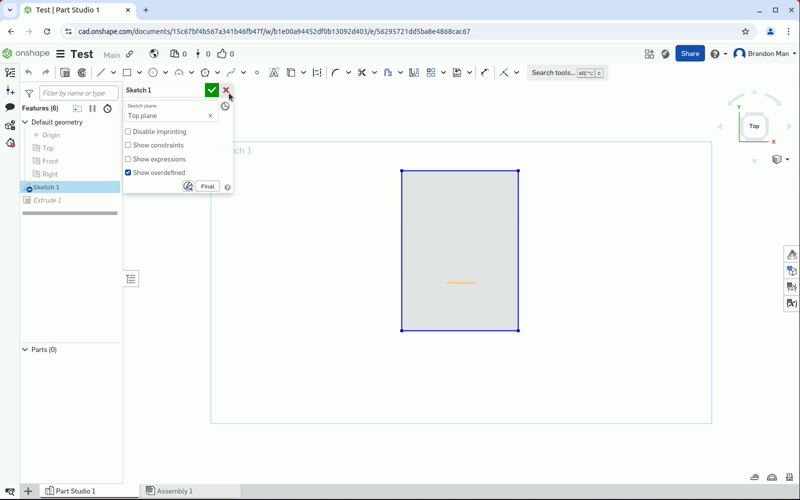
key(shift+s)
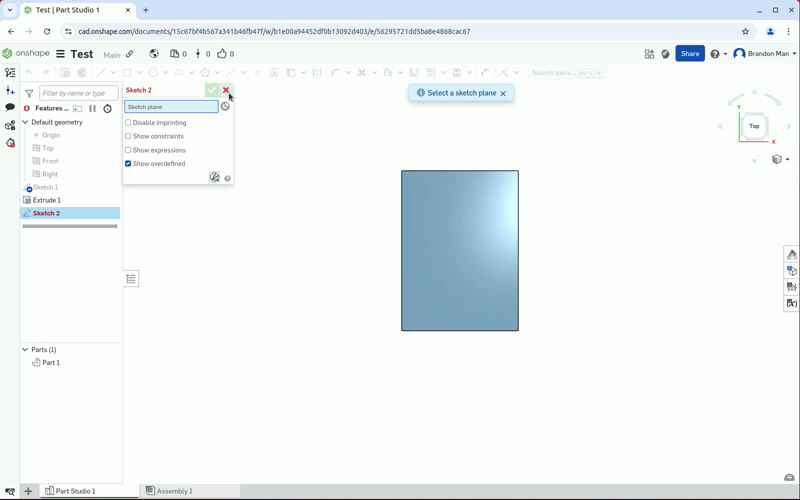
mouse_move(73, 150)
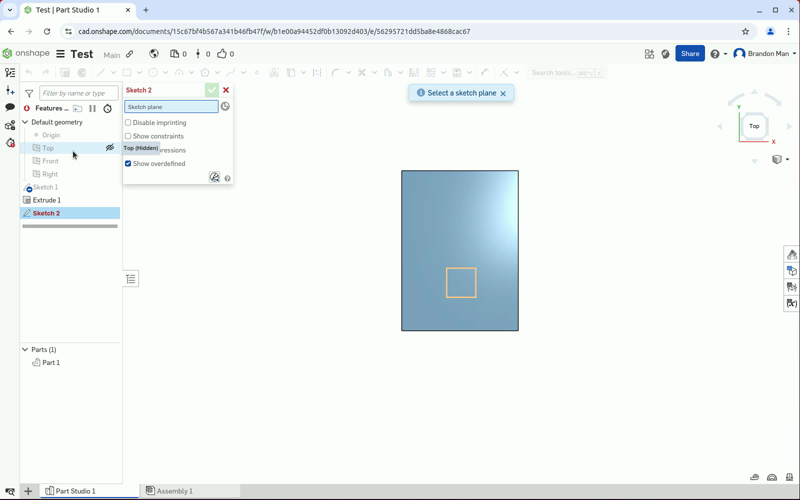
click(73, 150)
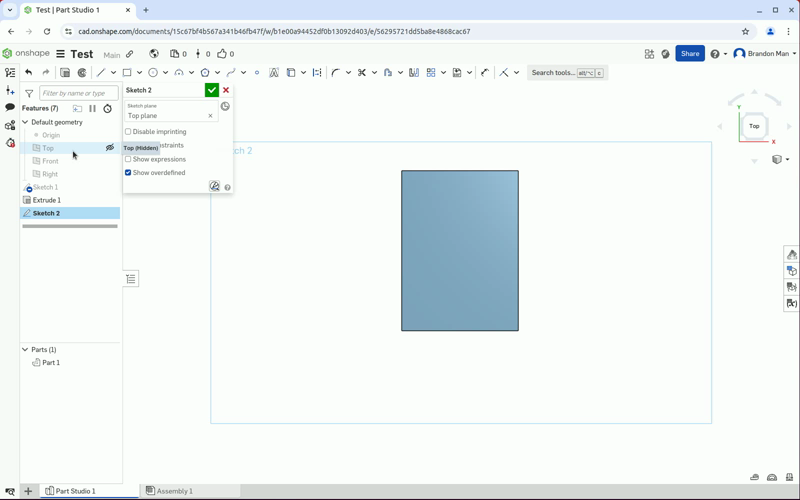
mouse_move(73, 352)
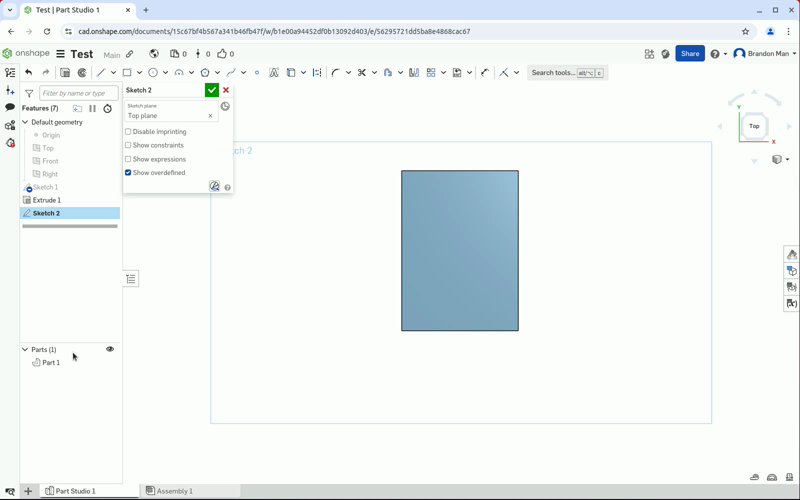
key(y)
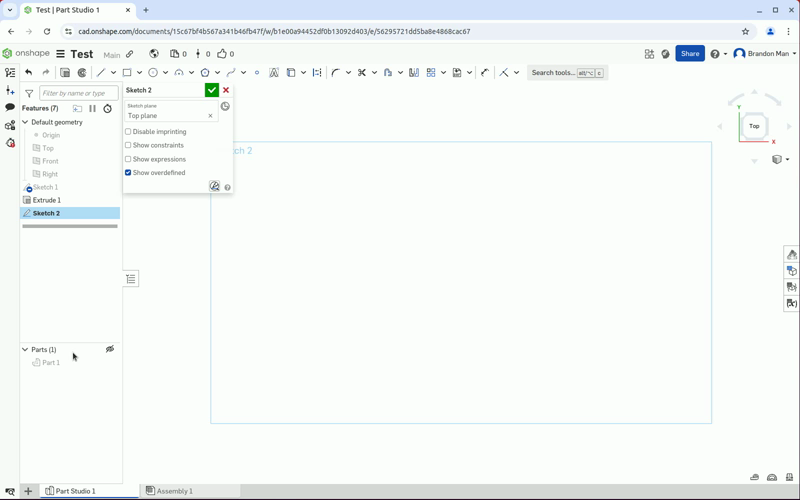
key(l)
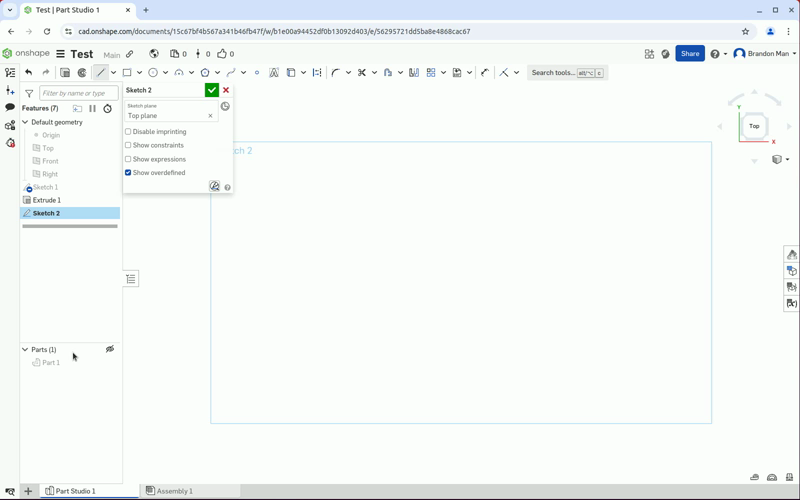
key_down(shift)
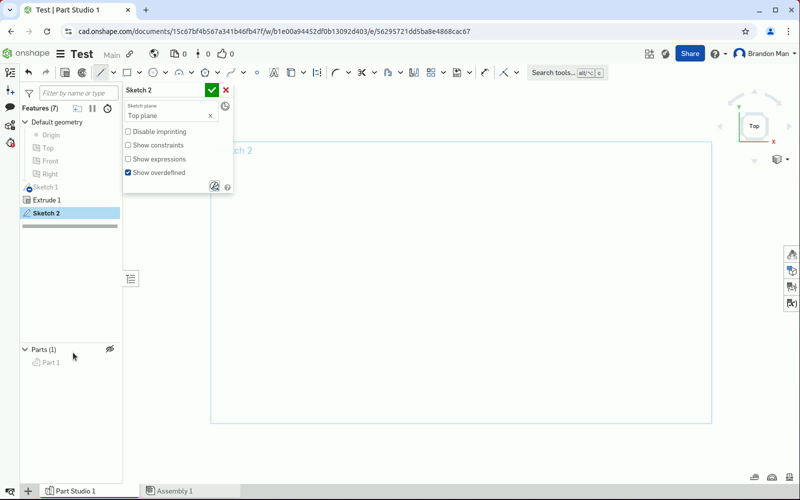
mouse_move(401, 330)
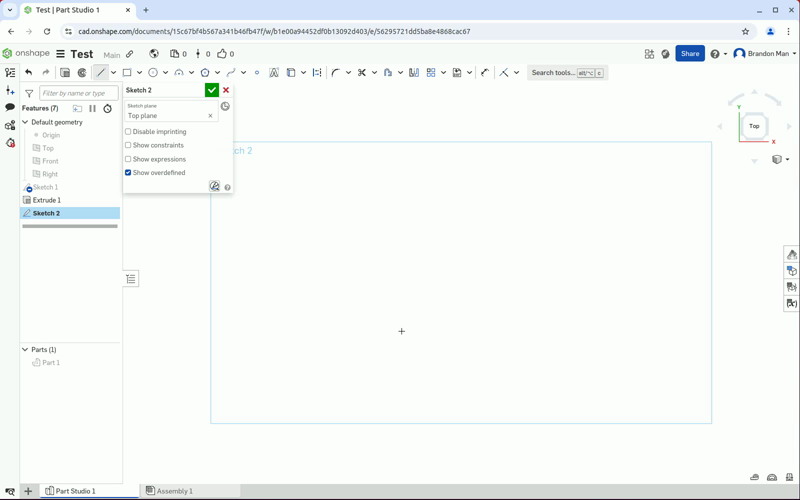
click(401, 330)
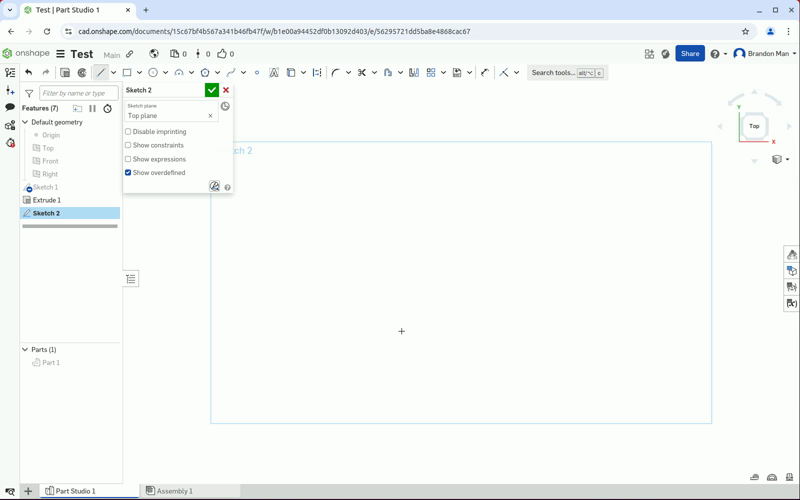
key_up(shift)
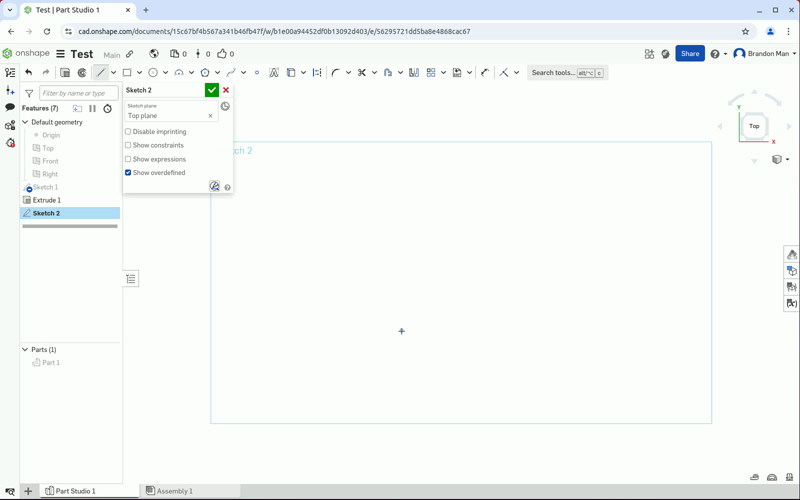
key_down(shift)
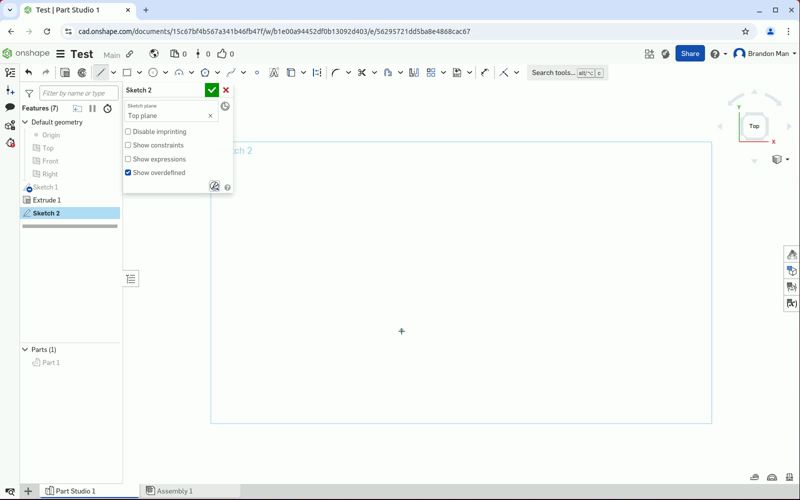
mouse_move(518, 330)
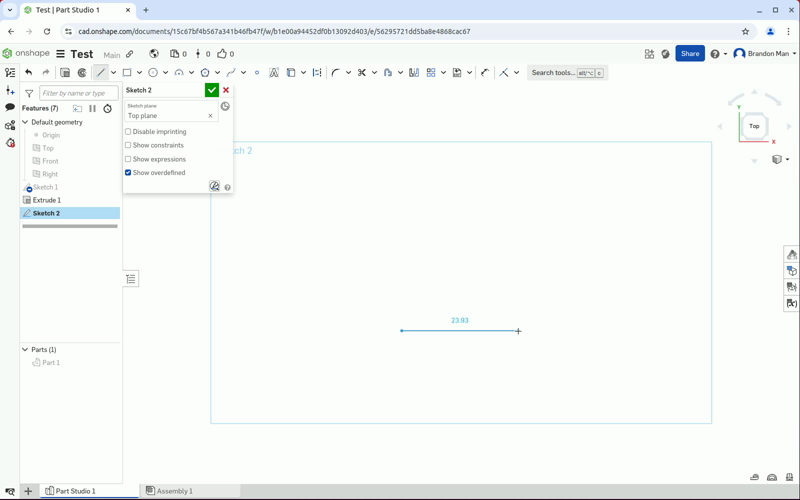
click(518, 330)
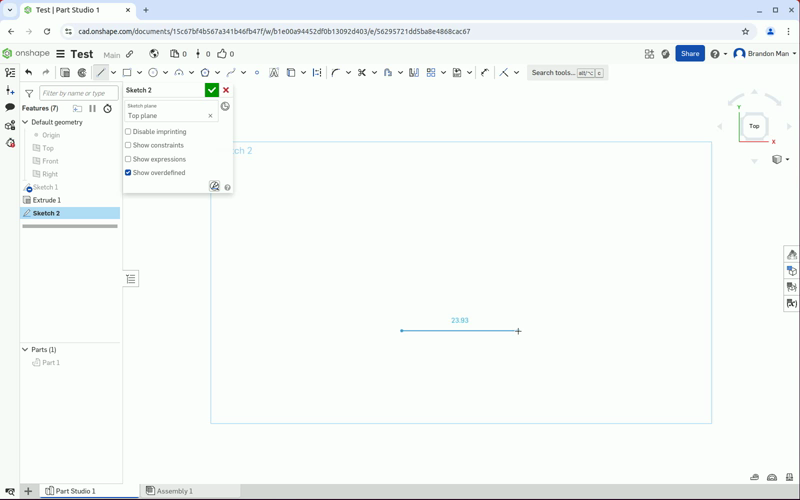
key_up(shift)
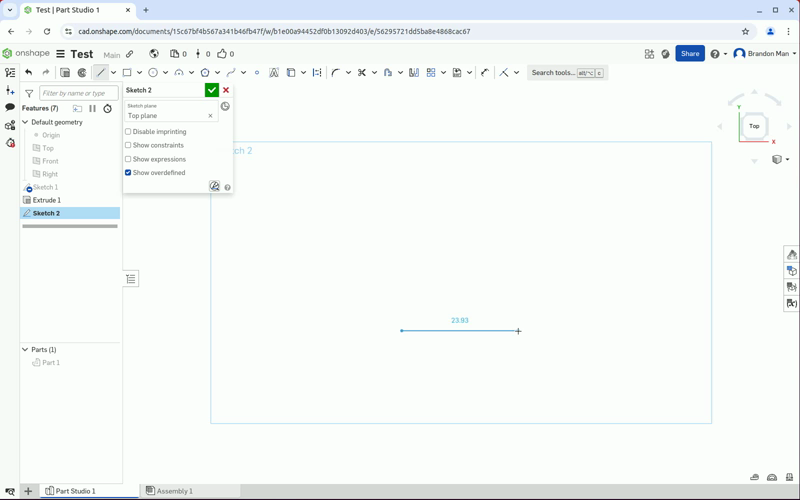
key_down(shift)
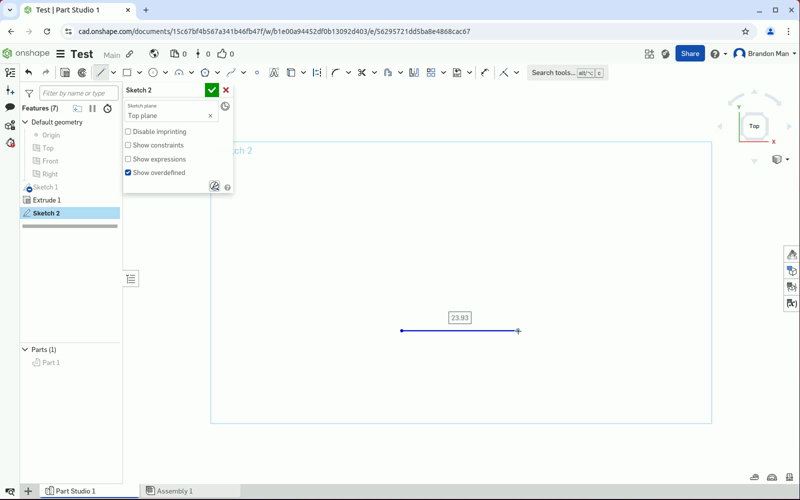
mouse_move(518, 170)
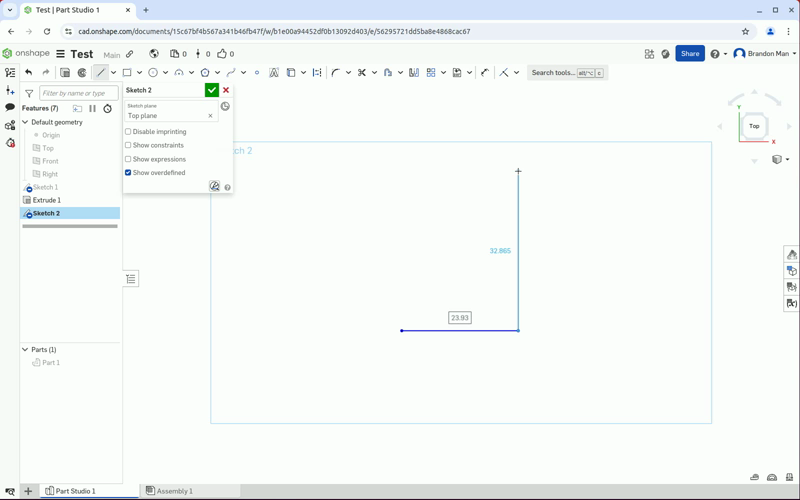
click(518, 170)
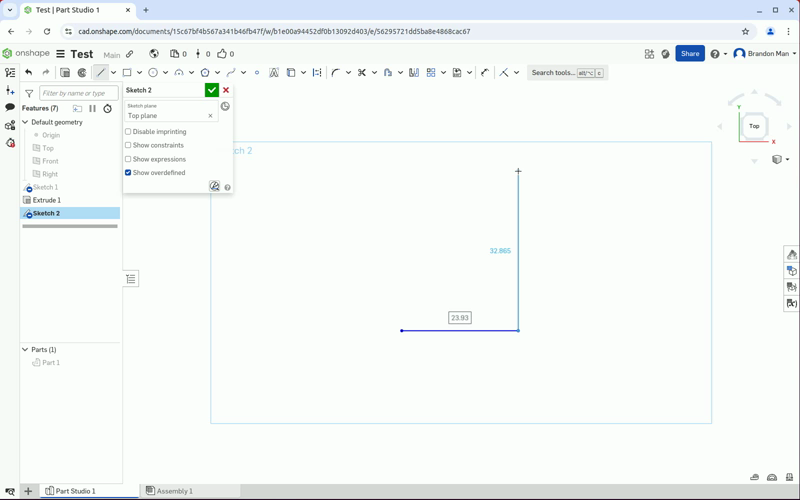
key_up(shift)
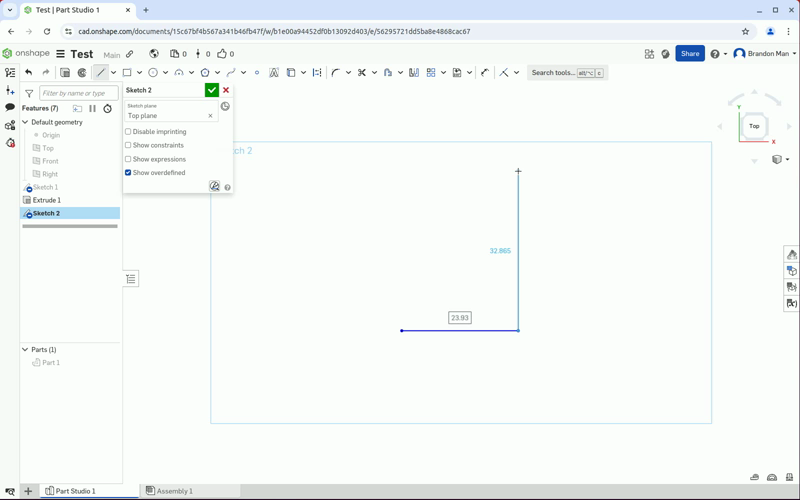
key_down(shift)
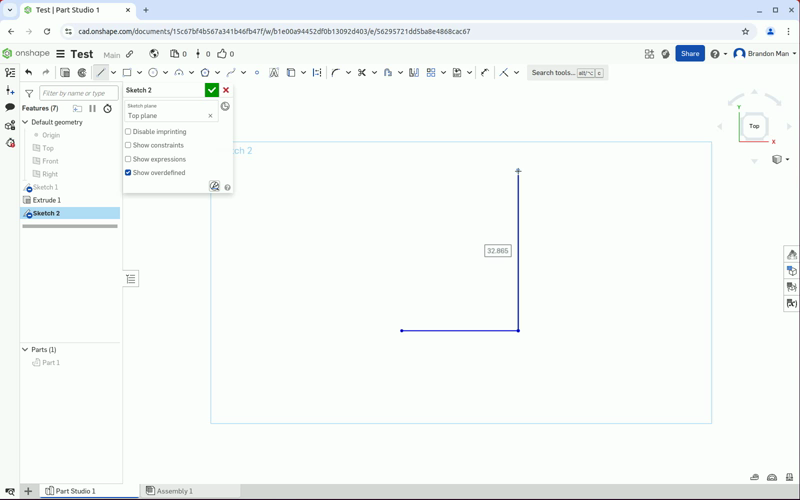
mouse_move(401, 170)
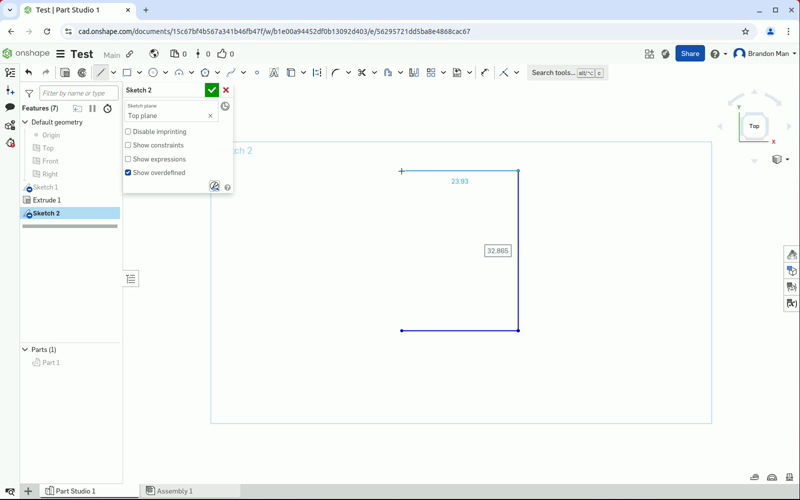
click(401, 170)
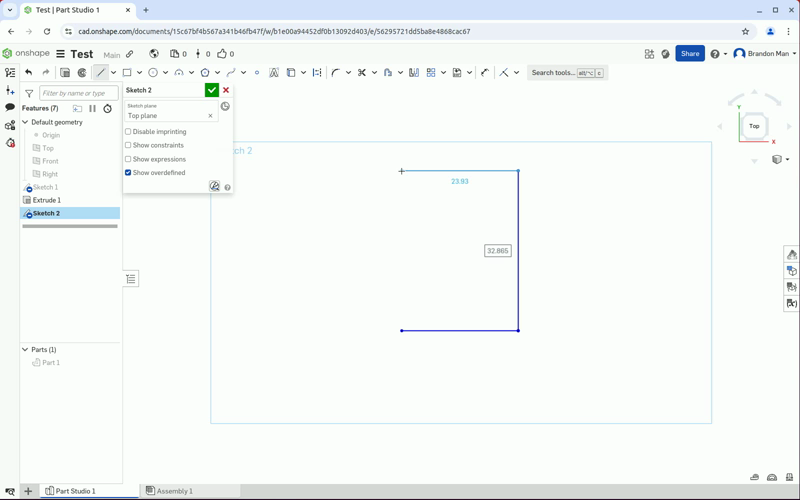
key_up(shift)
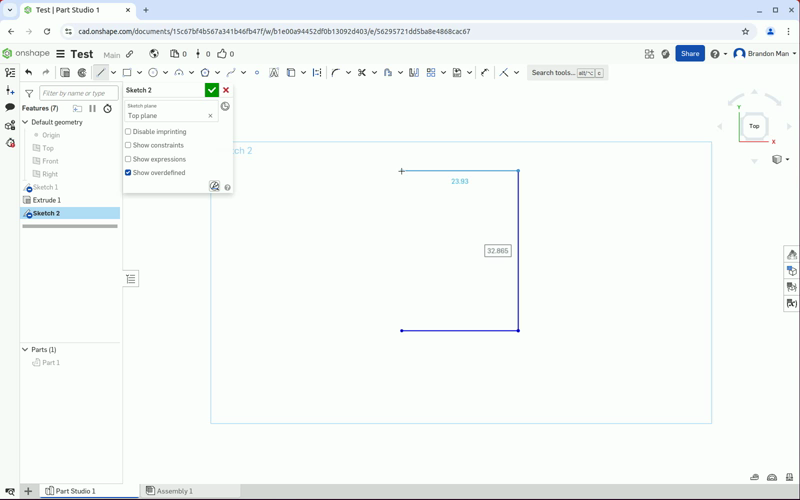
key_down(shift)
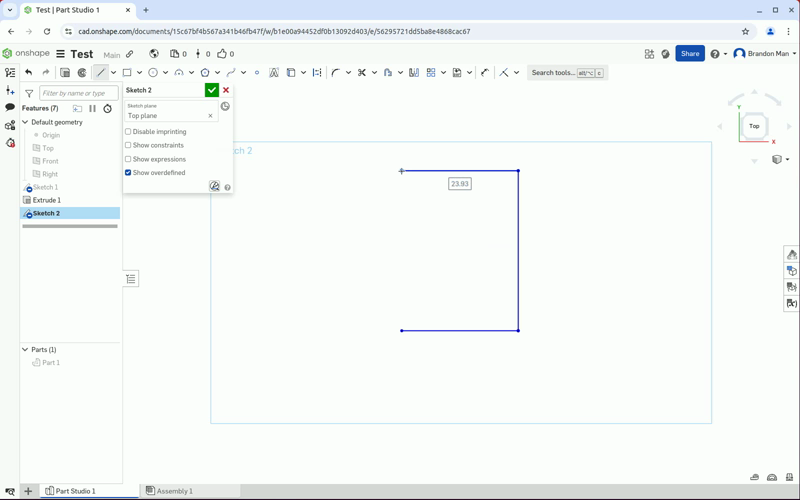
mouse_move(401, 330)
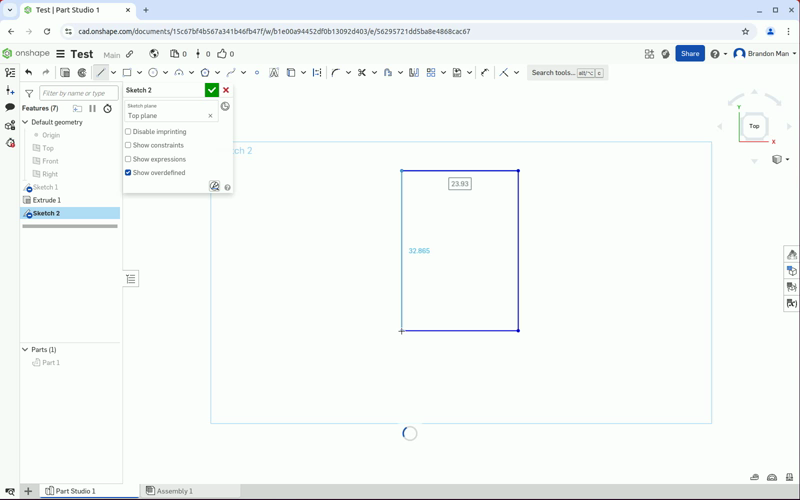
key_up(shift)
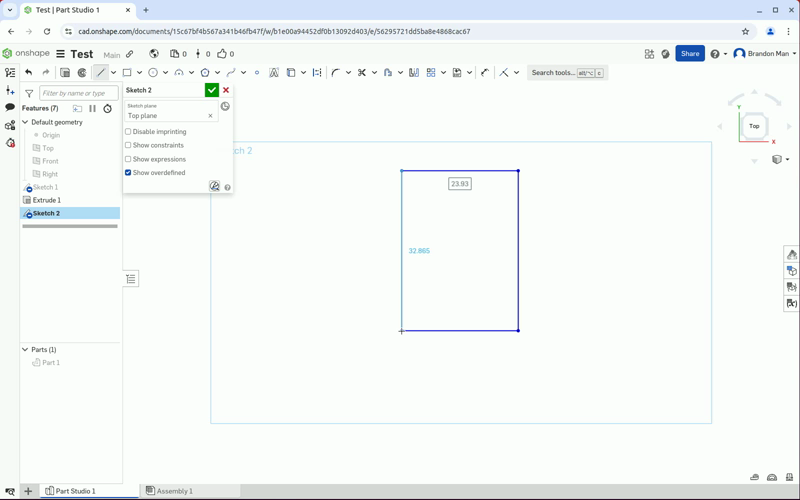
click(401, 330)
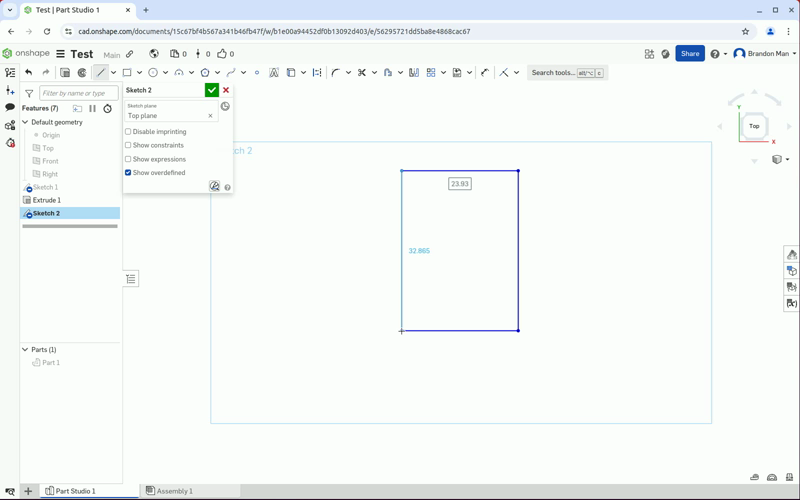
key(esc)
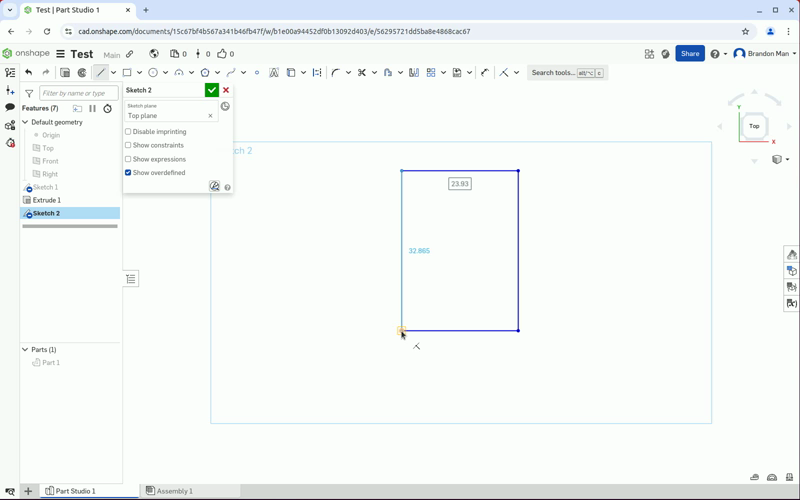
mouse_move(443, 252)
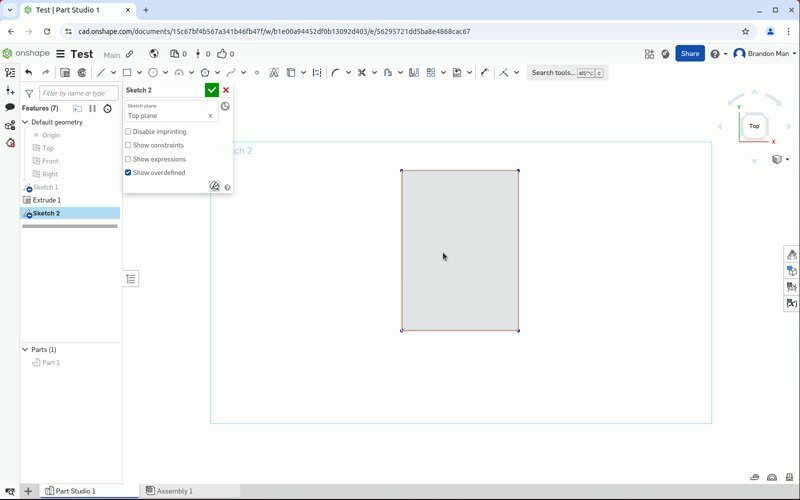
click(443, 252)
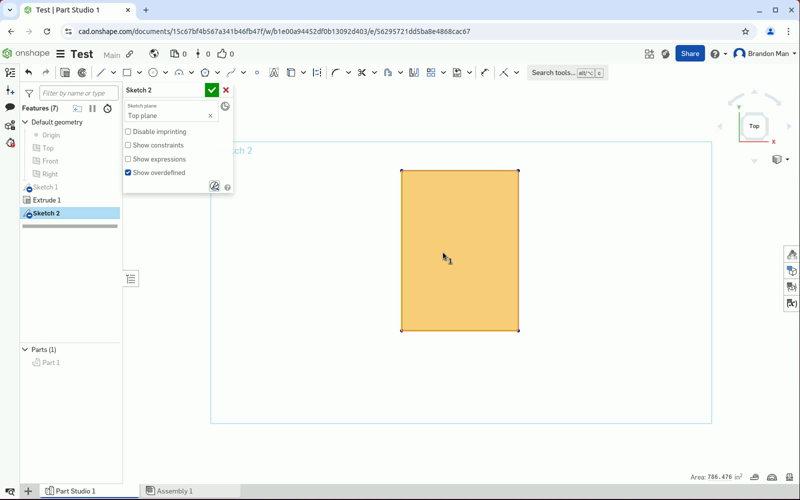
mouse_move(73, 352)
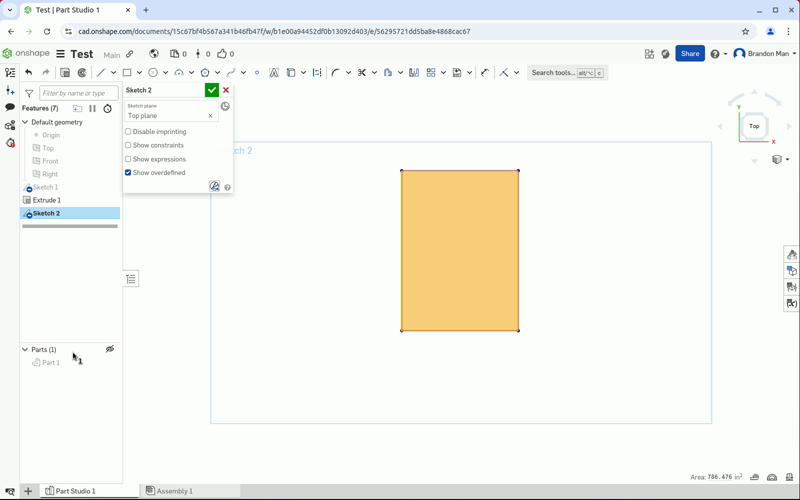
key(shift+y)
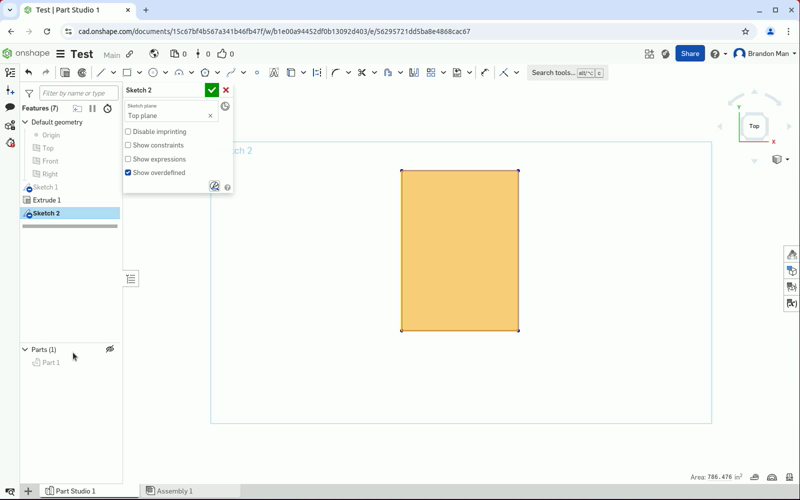
key(shift+e)
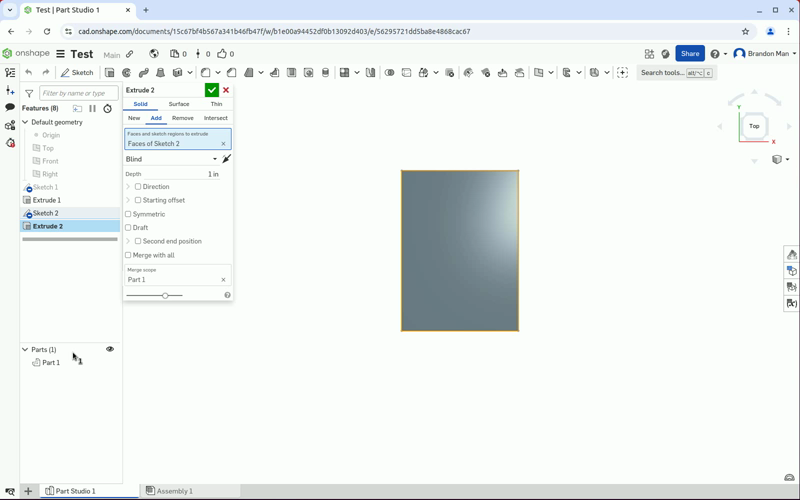
mouse_move(143, 106)
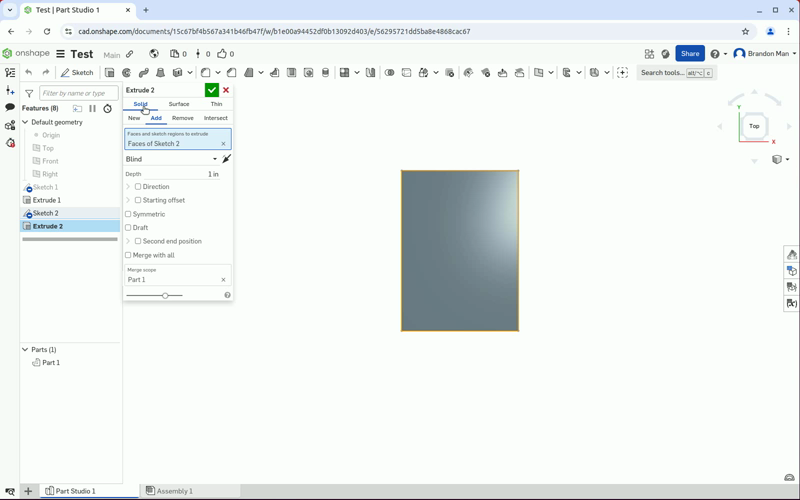
click(143, 106)
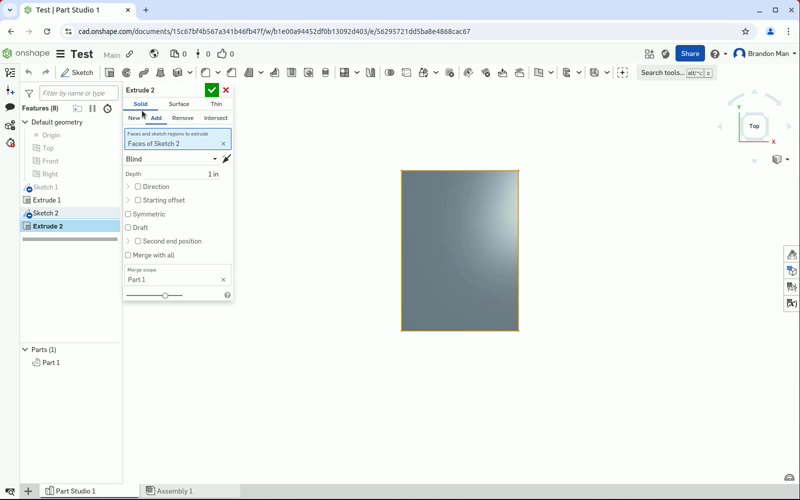
mouse_move(137, 120)
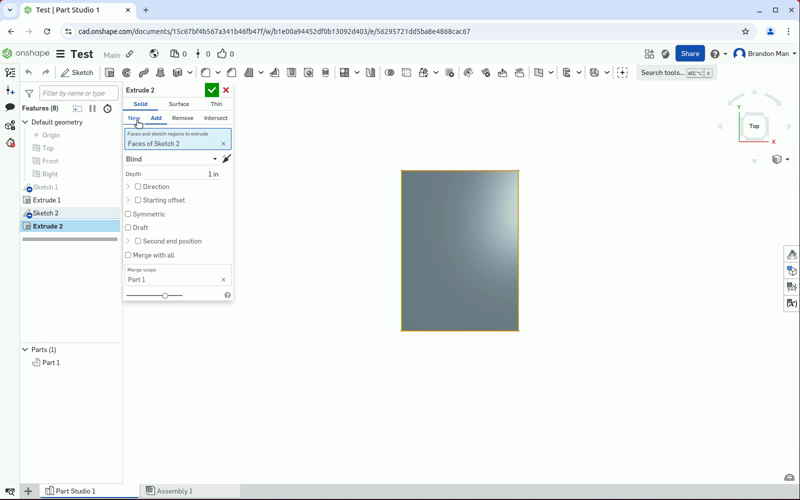
click(137, 120)
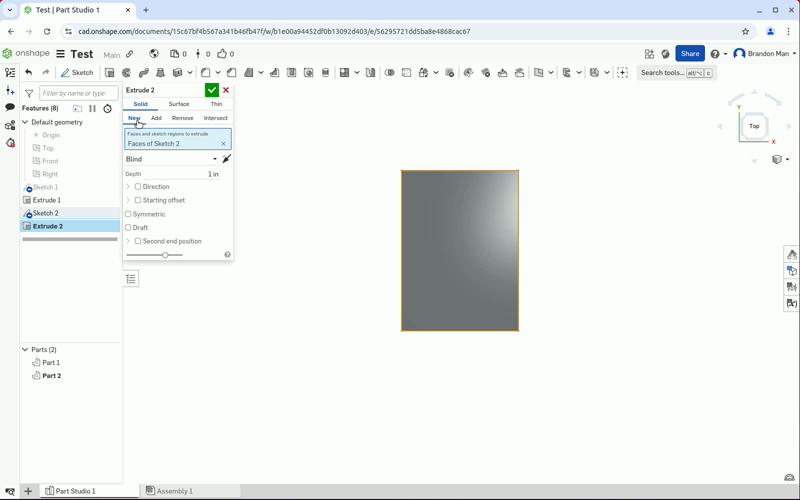
key(tab, 4)
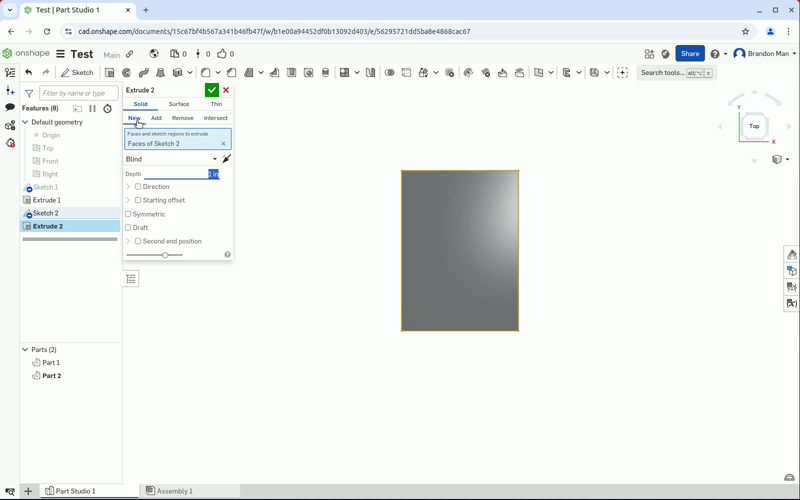
text(-0.241)
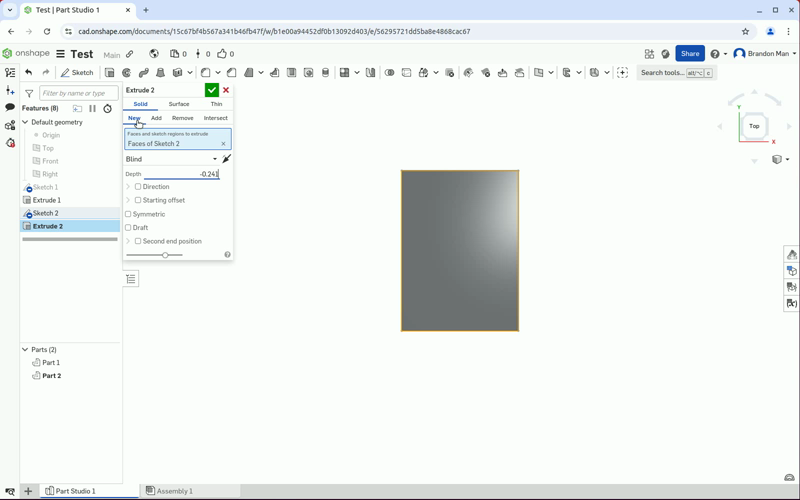
key(enter)
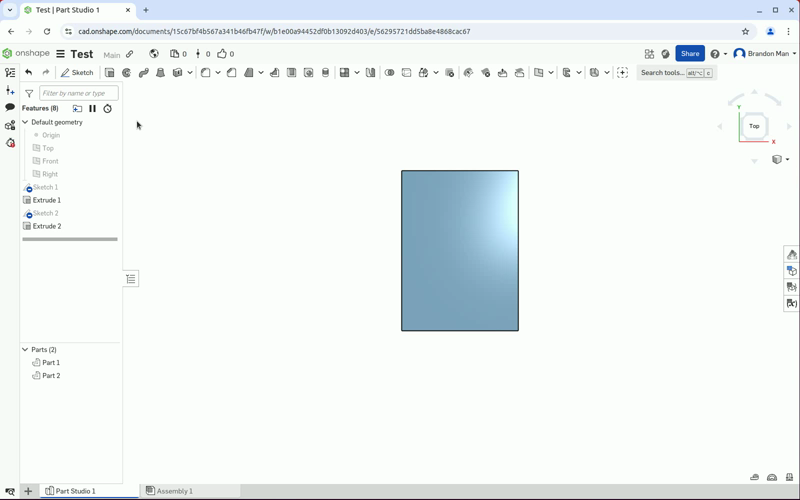
key(shift+h)
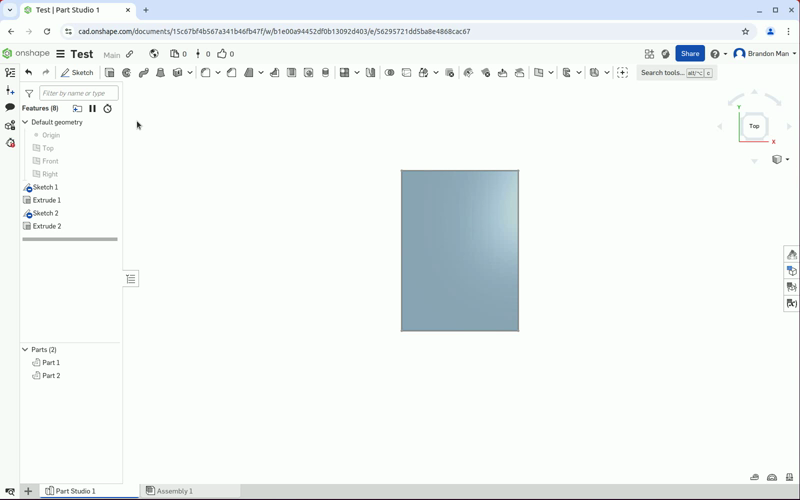
key(shift+h)
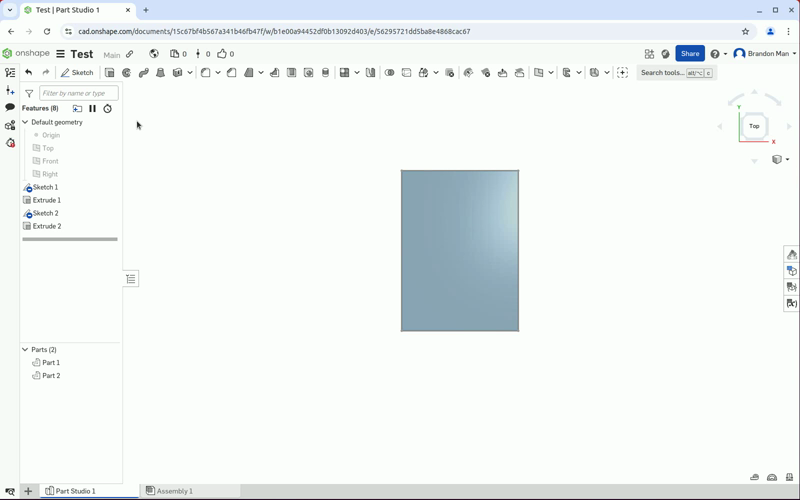
key(shift+7)
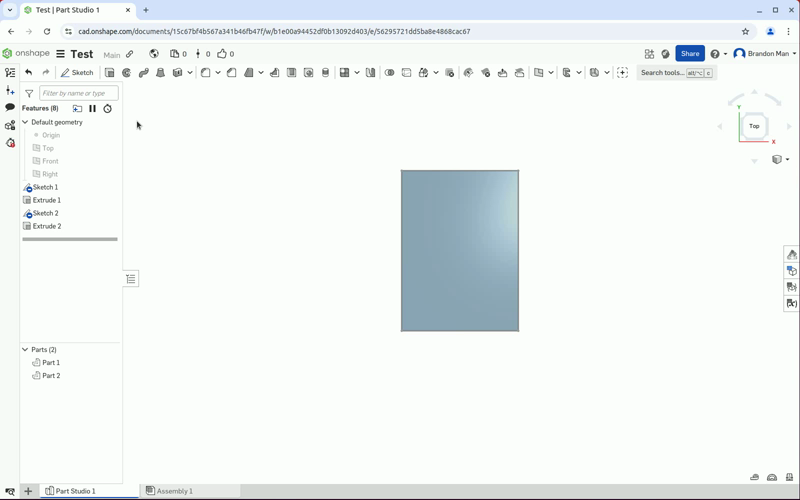
key(up, 3)
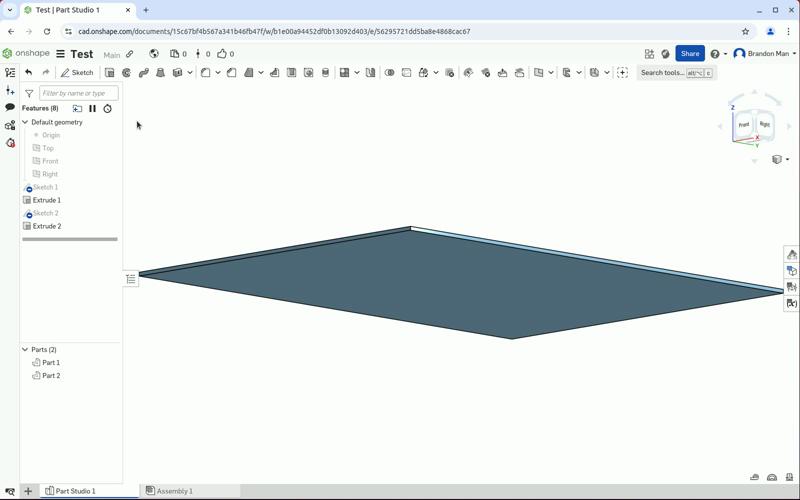
key(left, 3)
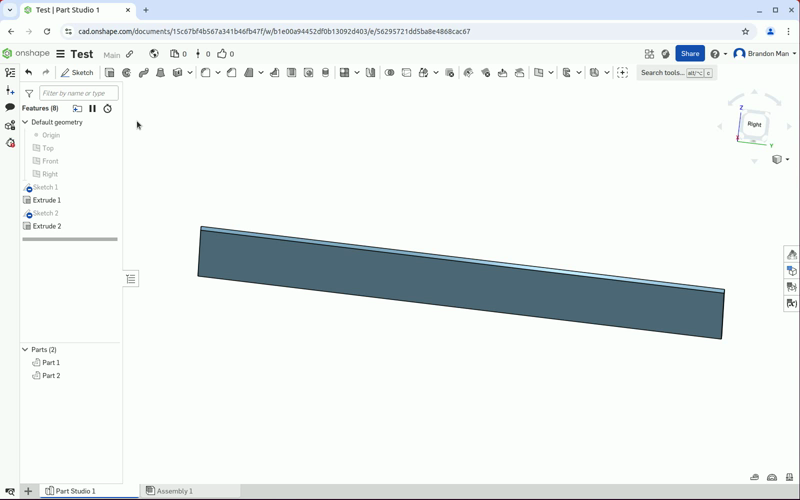
key(right, 3)
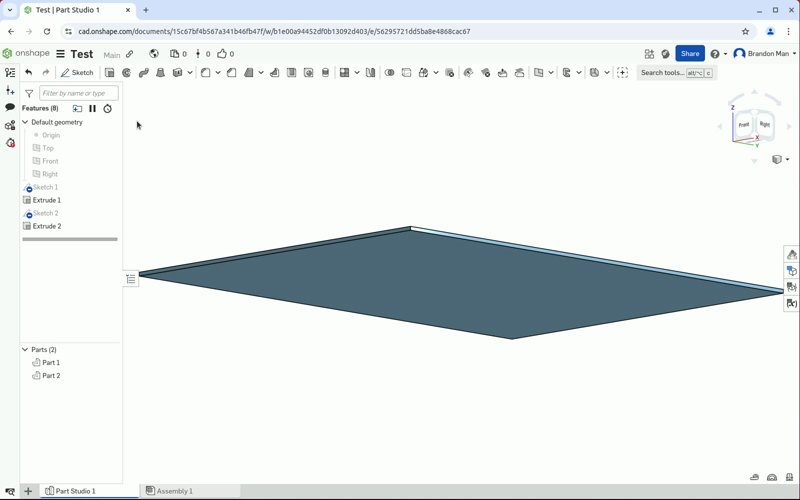
key(down, 3)
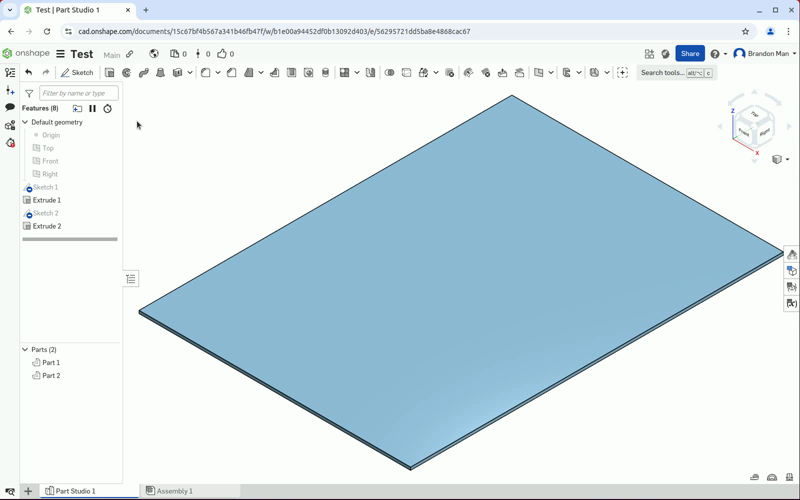
mouse_move(73, 189)
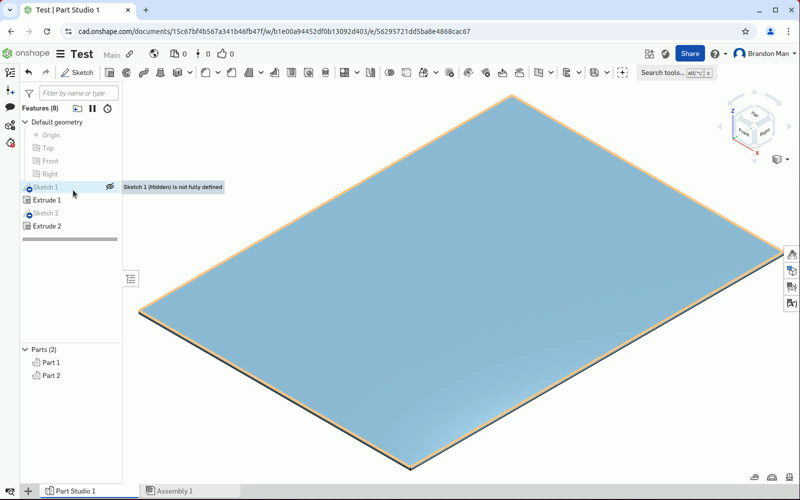
click(73, 189)